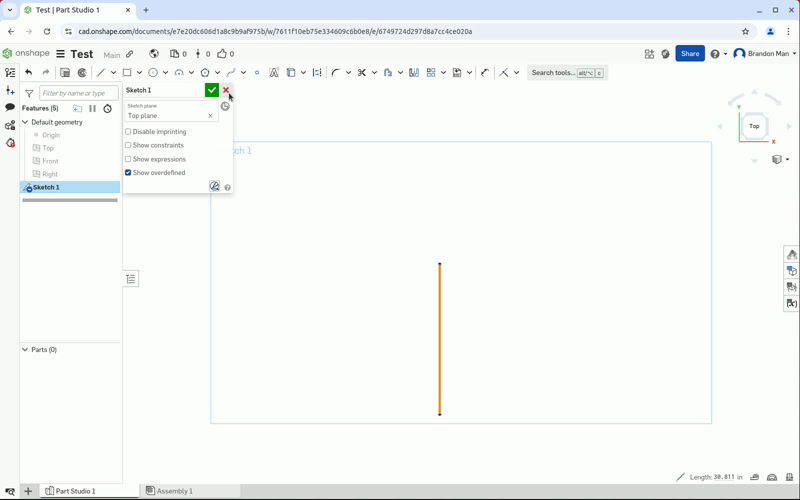
key(shift+h)
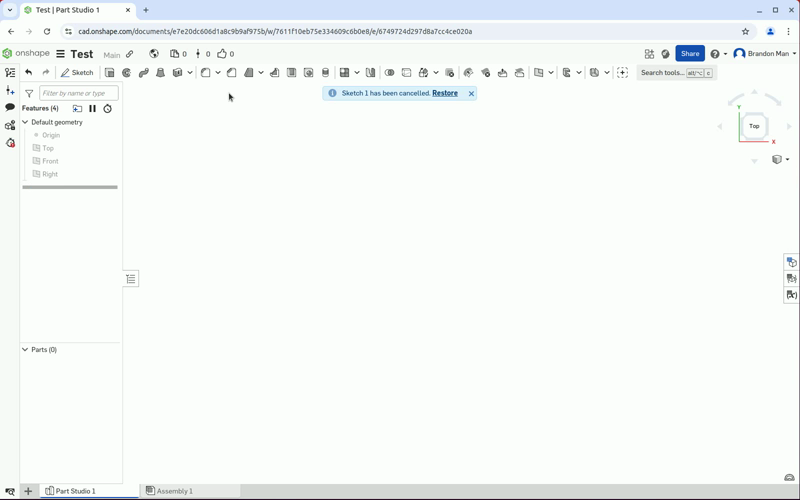
mouse_move(73, 352)
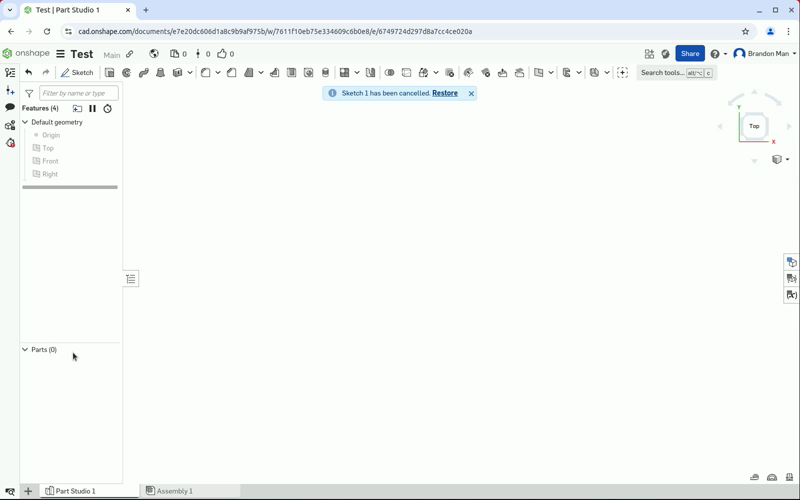
key(y)
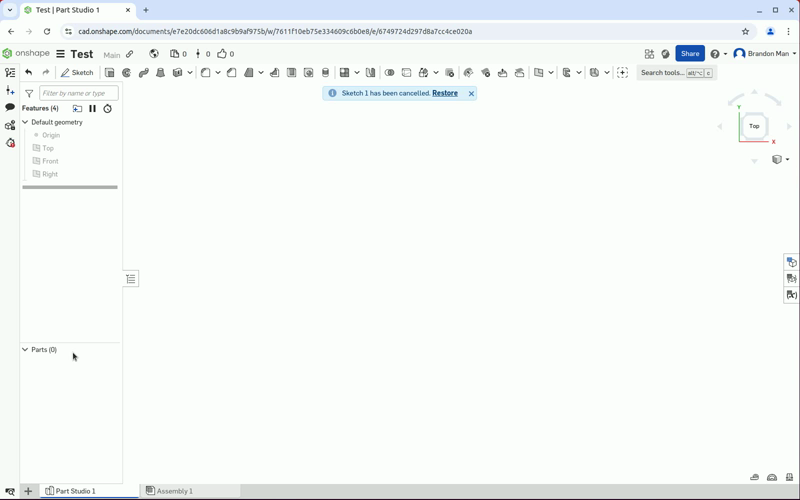
key(shift+p)
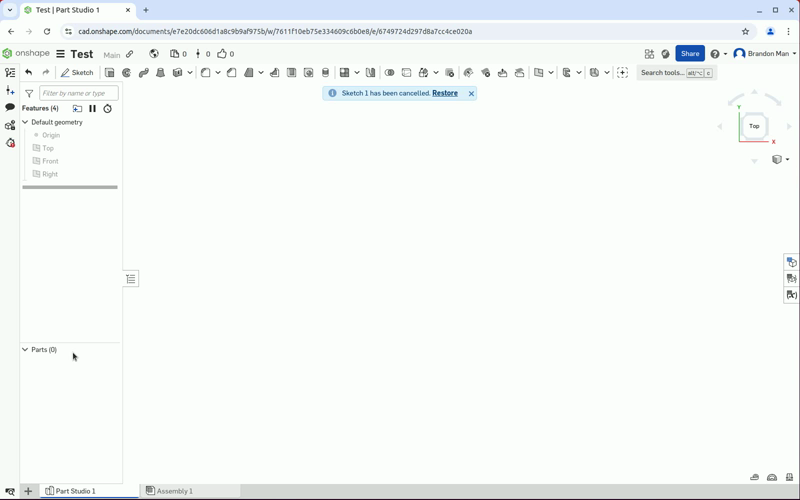
key(space)
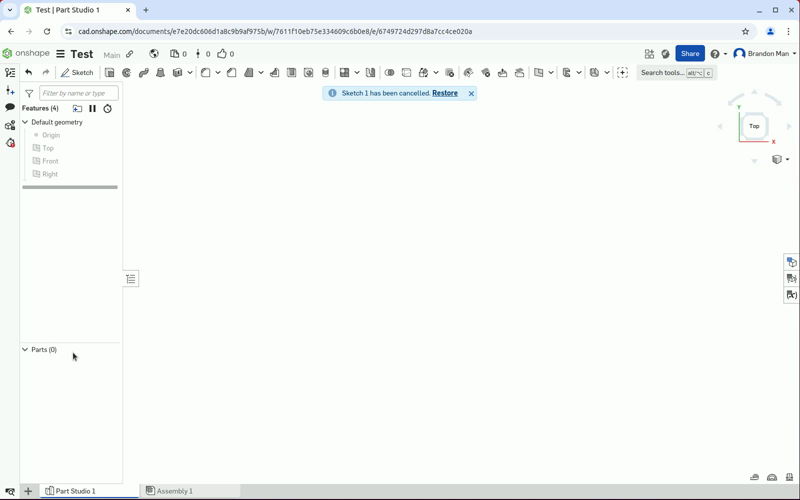
key_down(shift)
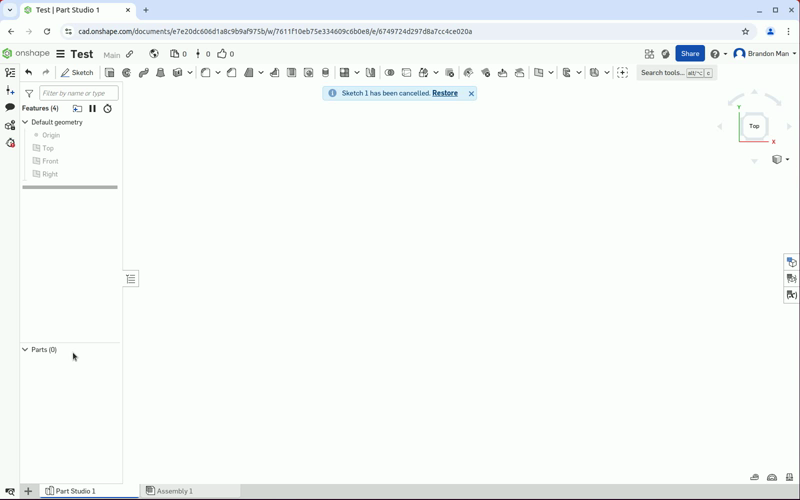
key(up)
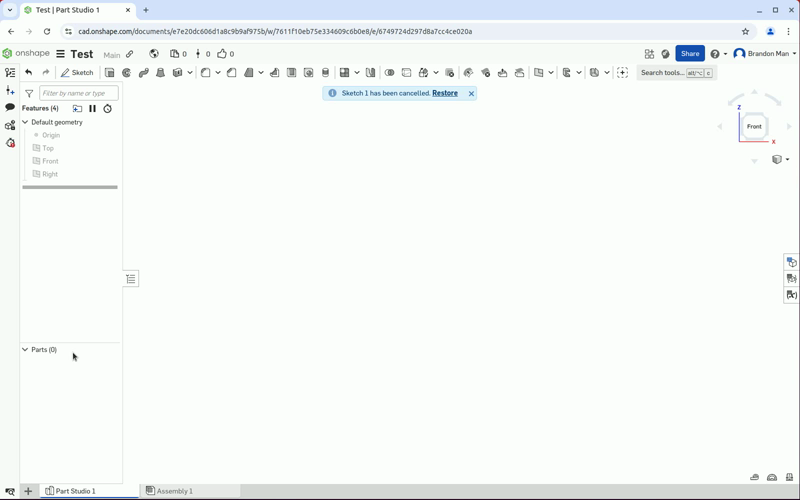
key_up(shift)
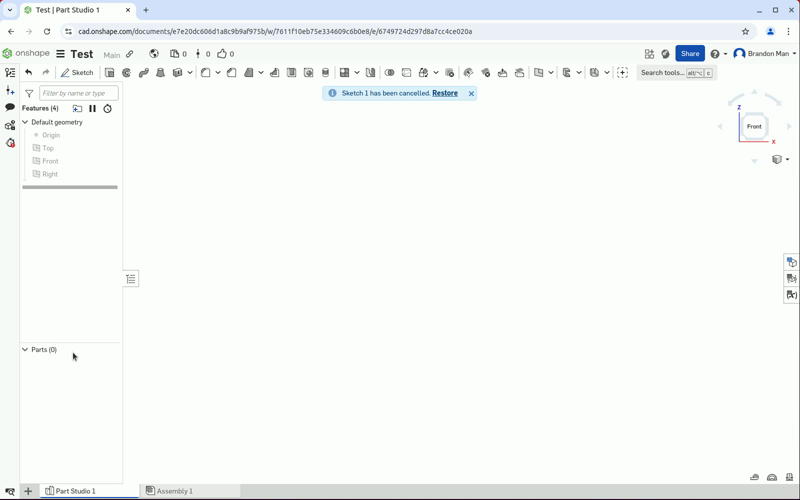
mouse_move(73, 352)
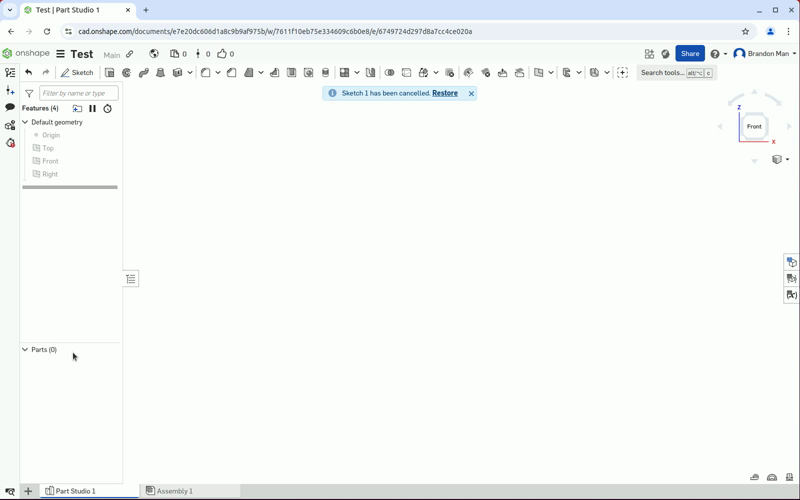
key(shift+y)
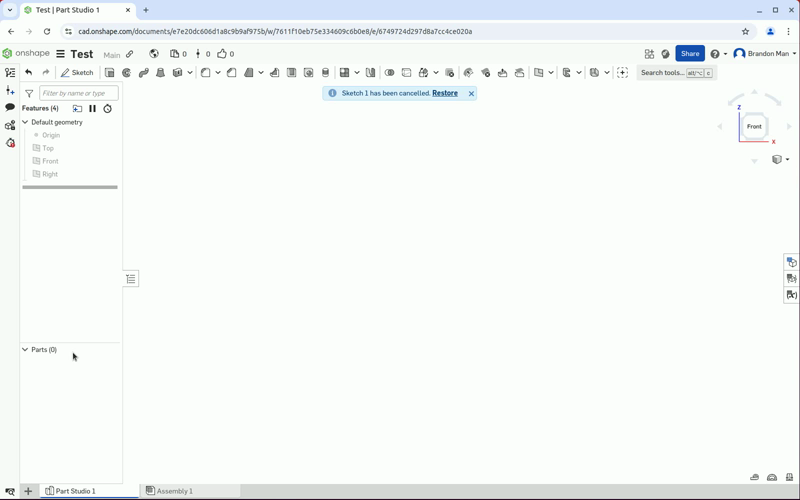
key(shift+s)
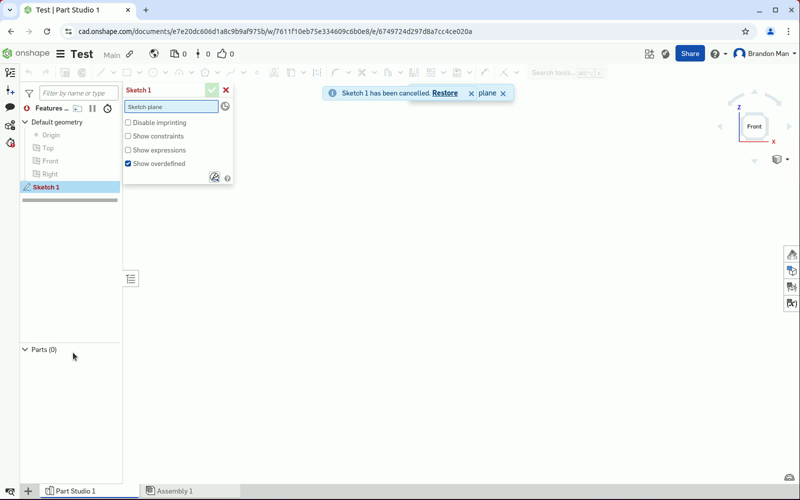
mouse_move(73, 163)
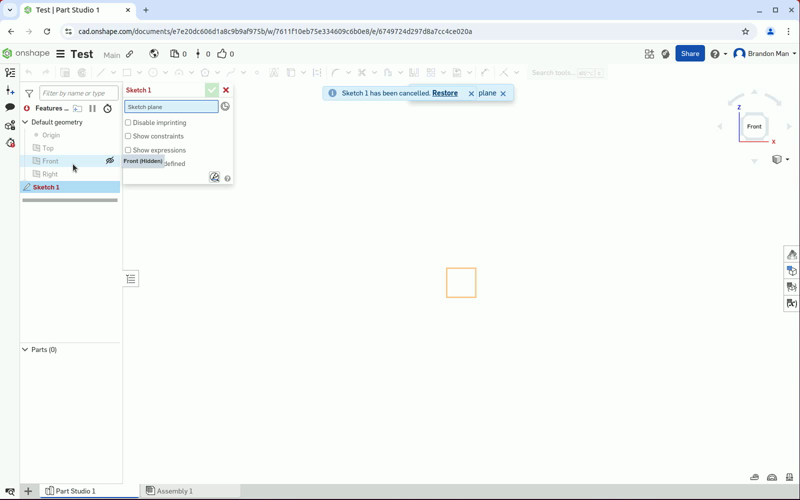
click(73, 163)
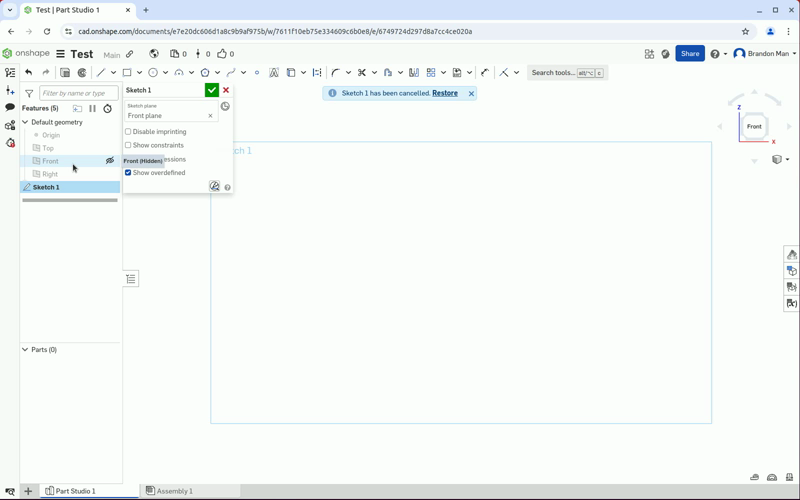
mouse_move(73, 352)
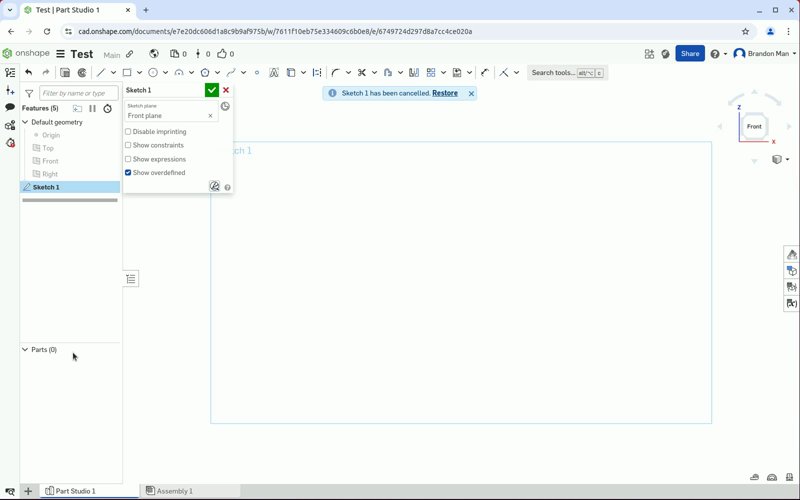
key(y)
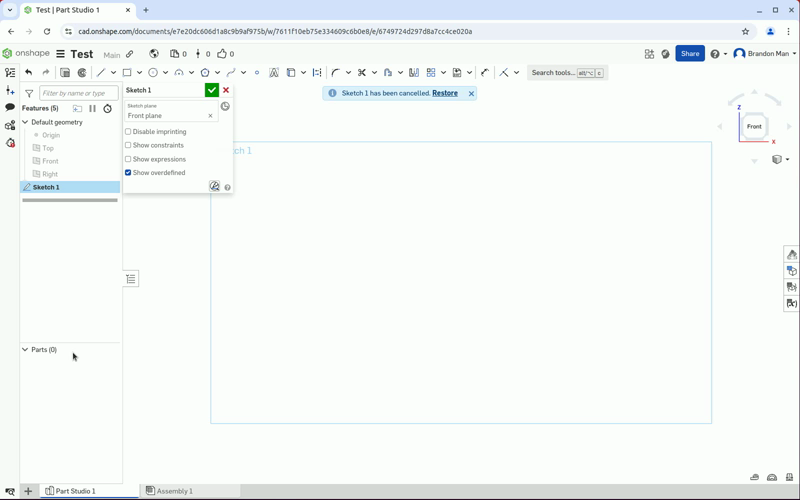
key(l)
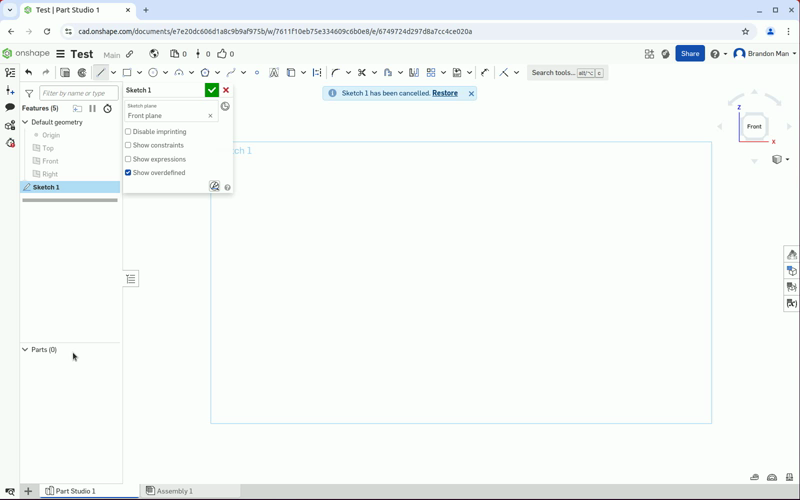
key_down(shift)
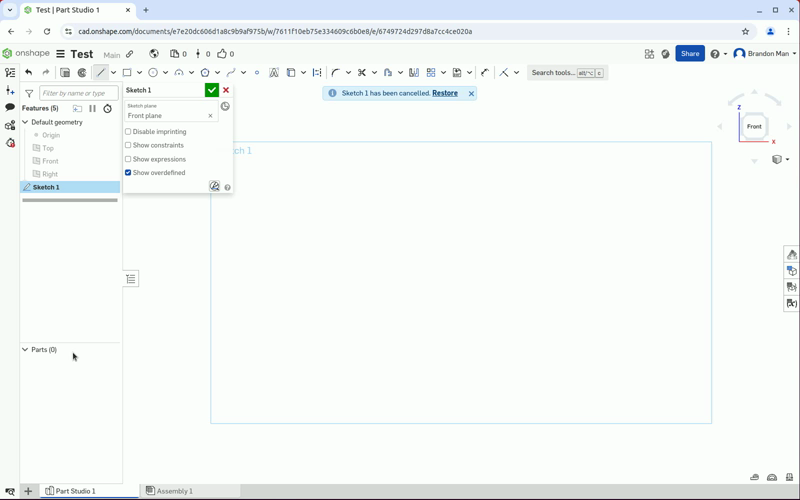
mouse_move(420, 282)
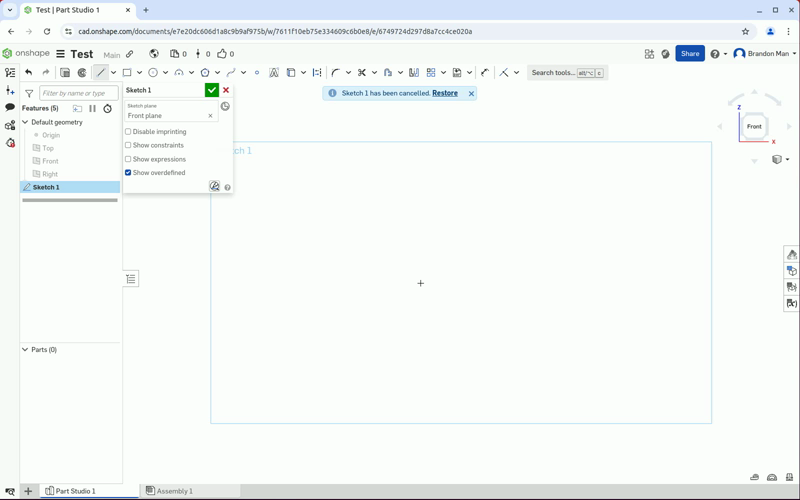
click(420, 282)
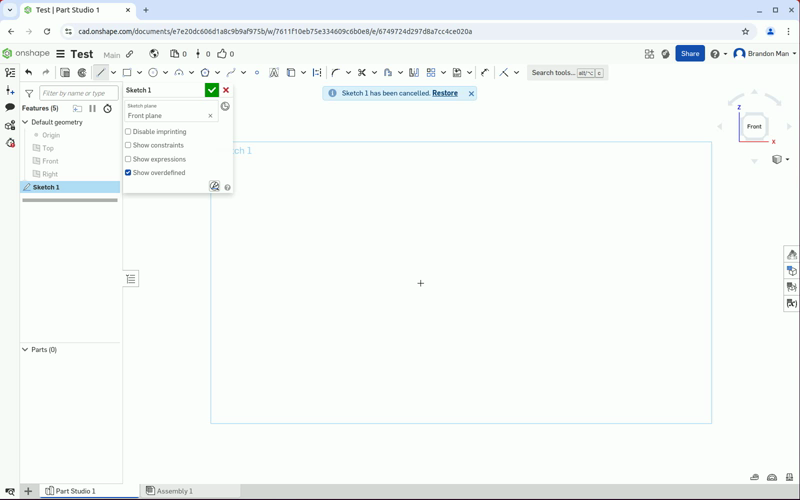
key_up(shift)
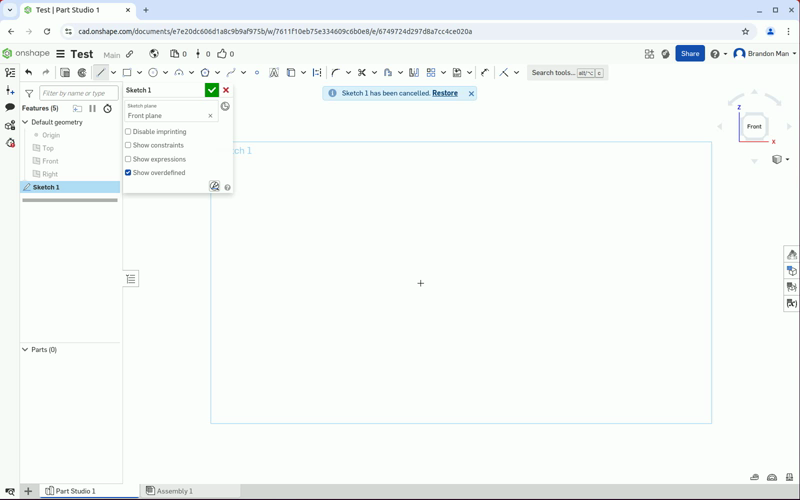
key_down(shift)
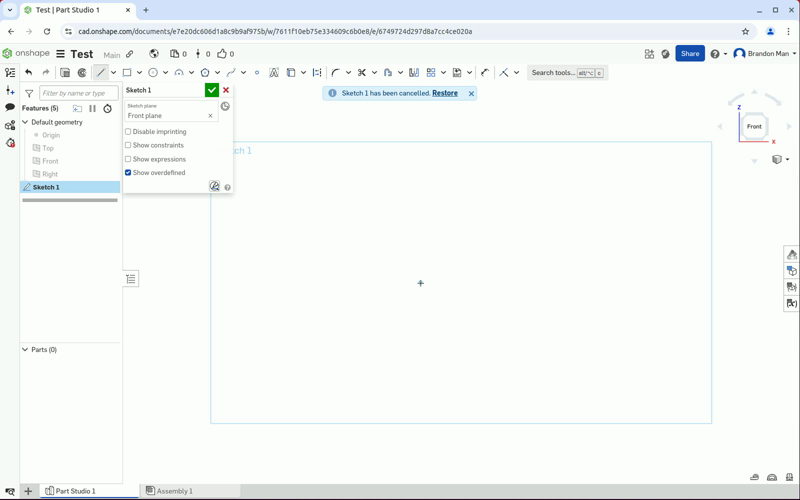
mouse_move(450, 282)
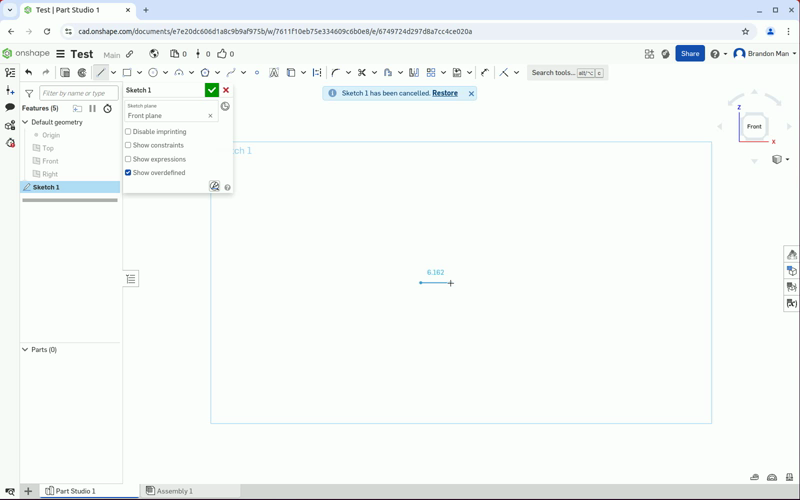
mouse_move(440, 316)
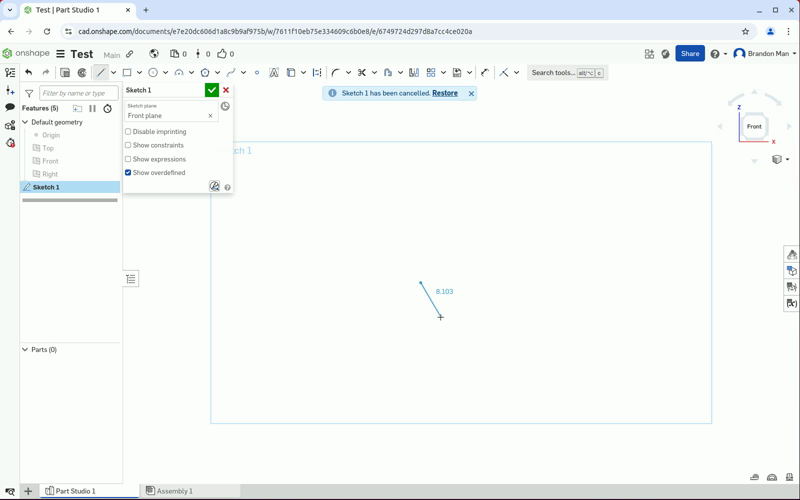
click(440, 316)
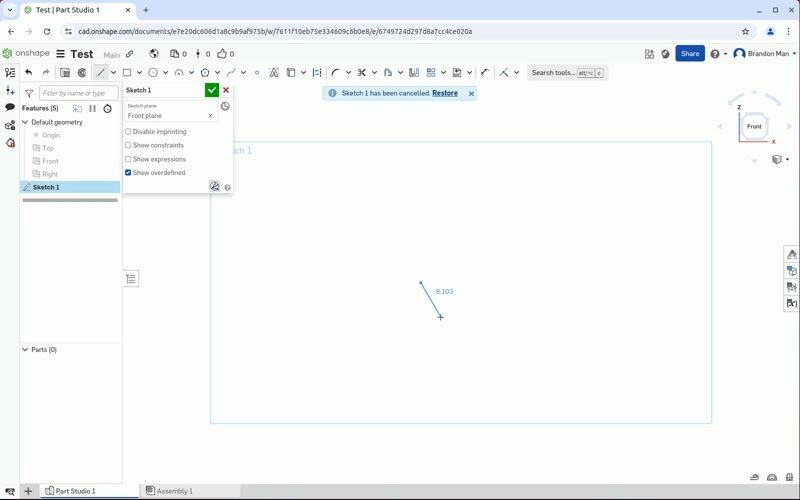
key_up(shift)
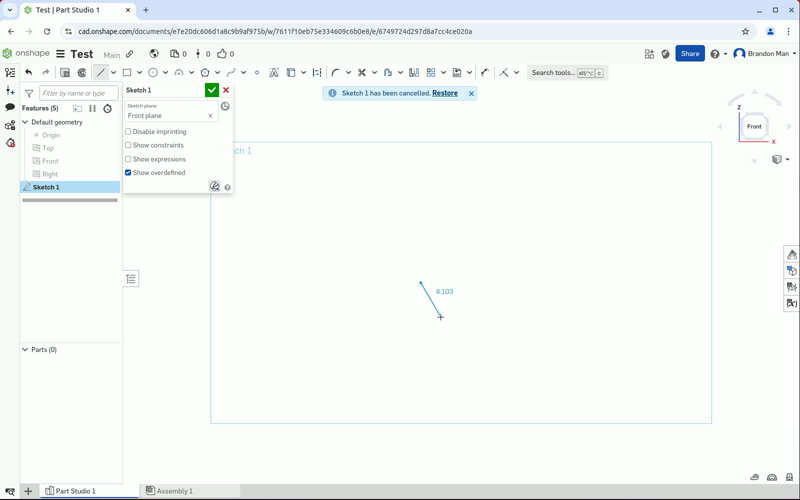
key_down(shift)
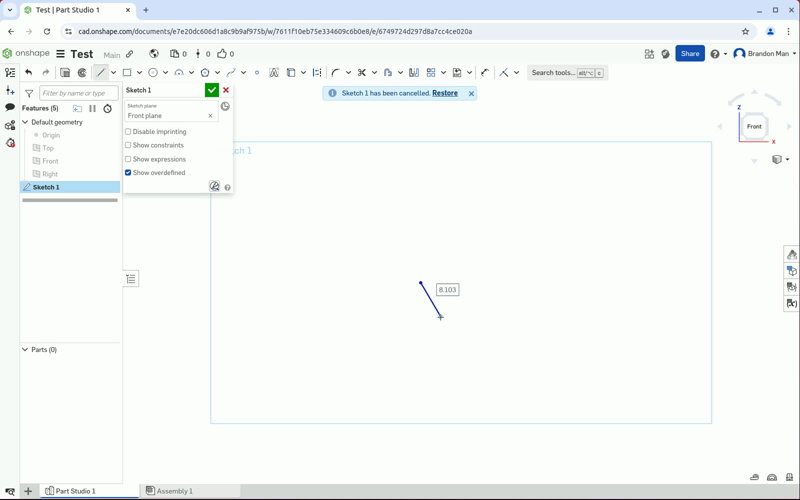
mouse_move(470, 316)
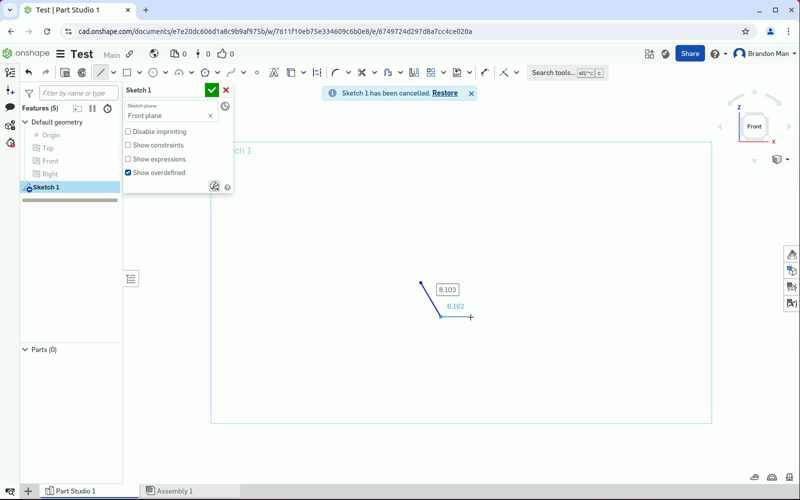
mouse_move(479, 316)
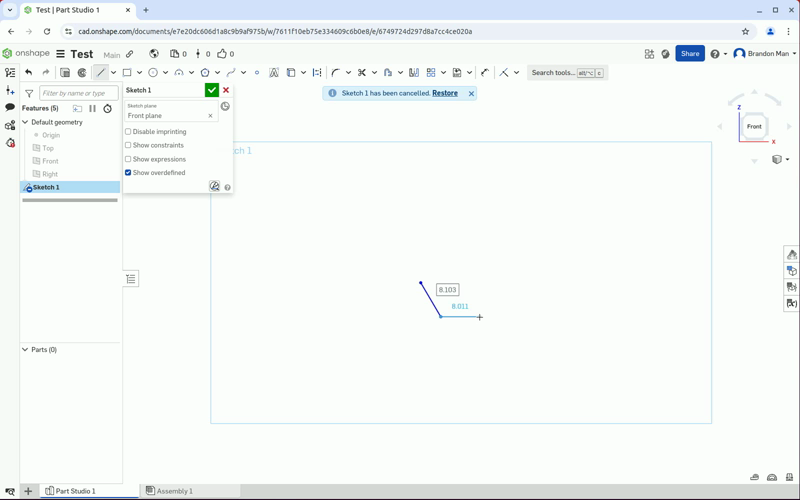
click(479, 316)
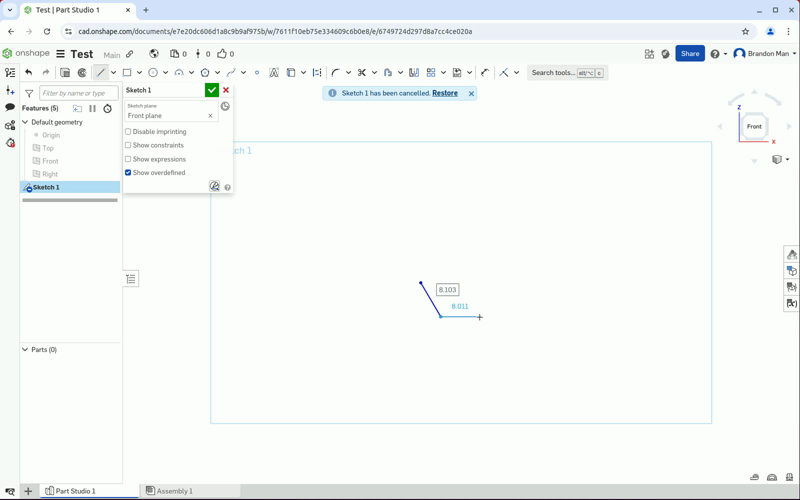
key_up(shift)
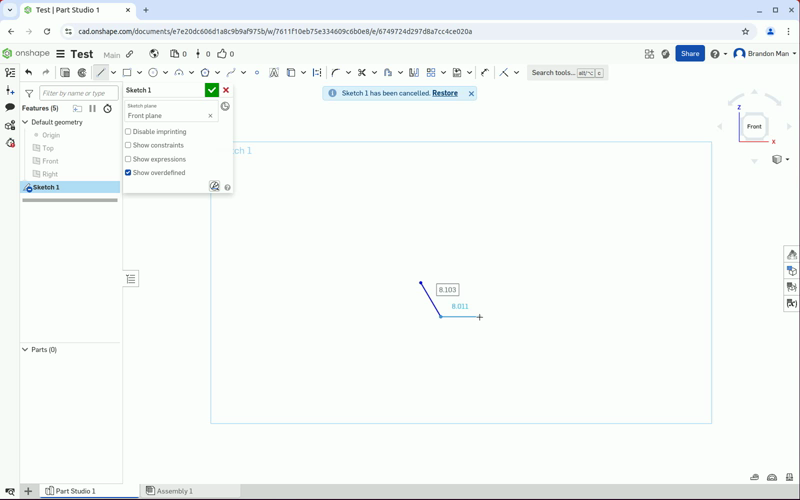
key_down(shift)
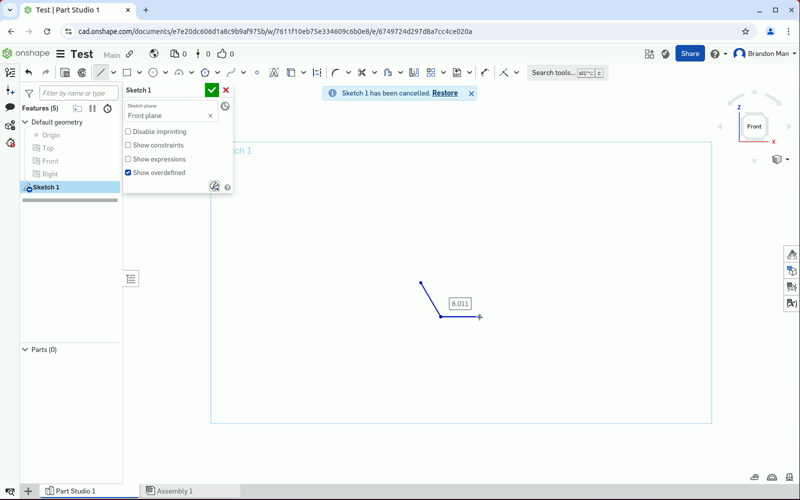
mouse_move(509, 316)
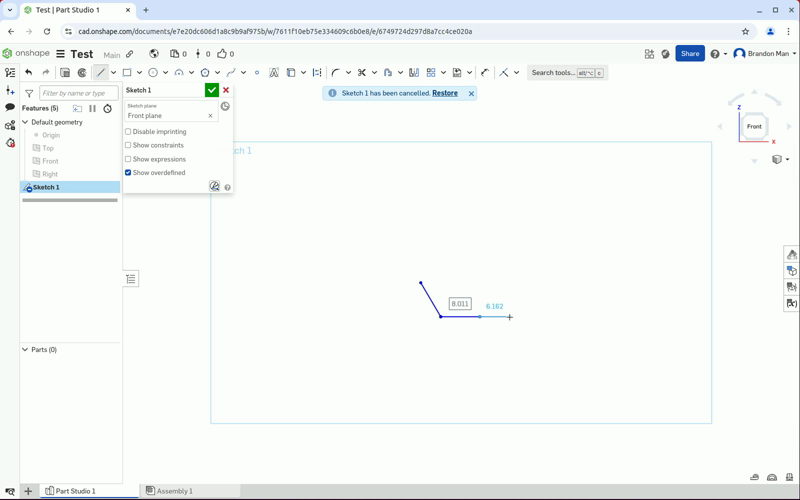
mouse_move(499, 282)
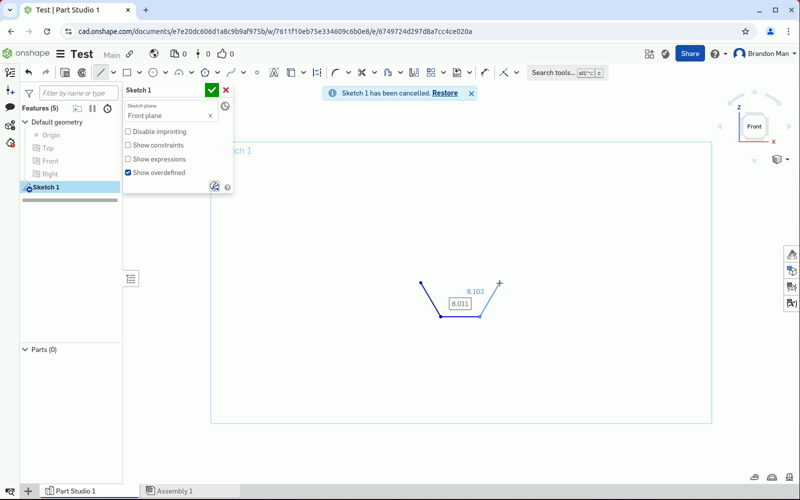
click(499, 282)
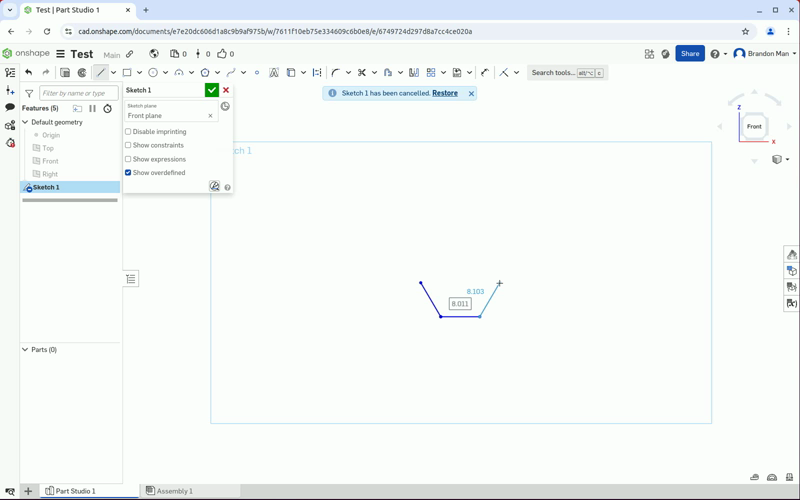
key_up(shift)
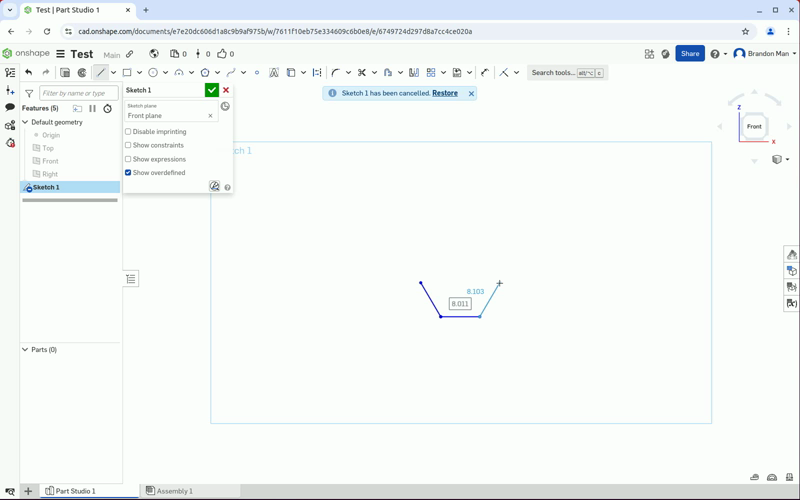
key_down(shift)
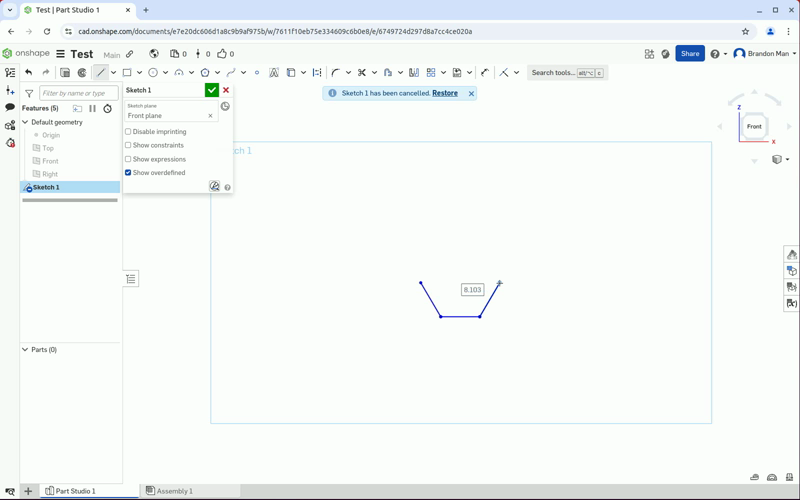
mouse_move(529, 282)
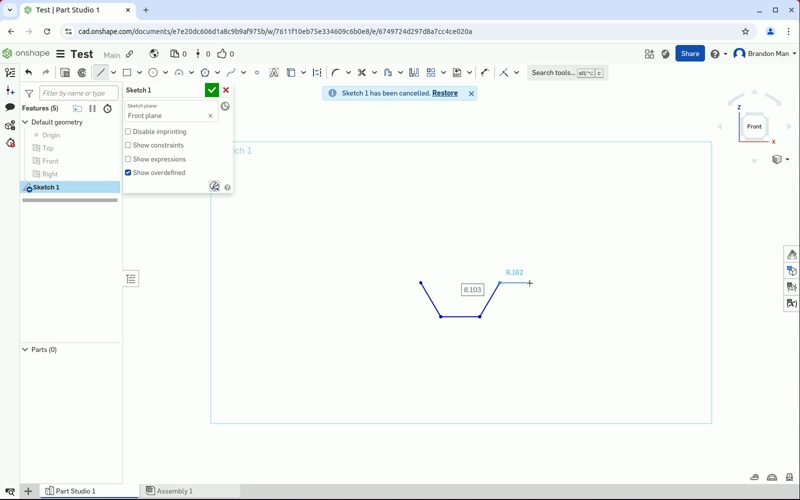
mouse_move(479, 249)
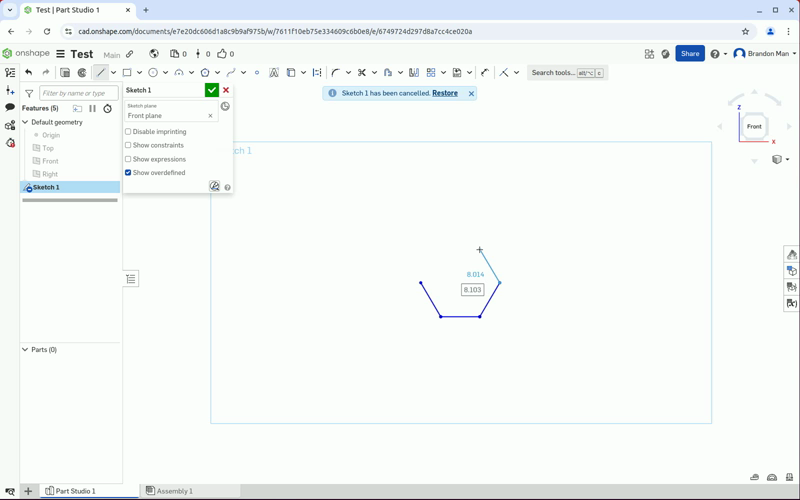
click(479, 249)
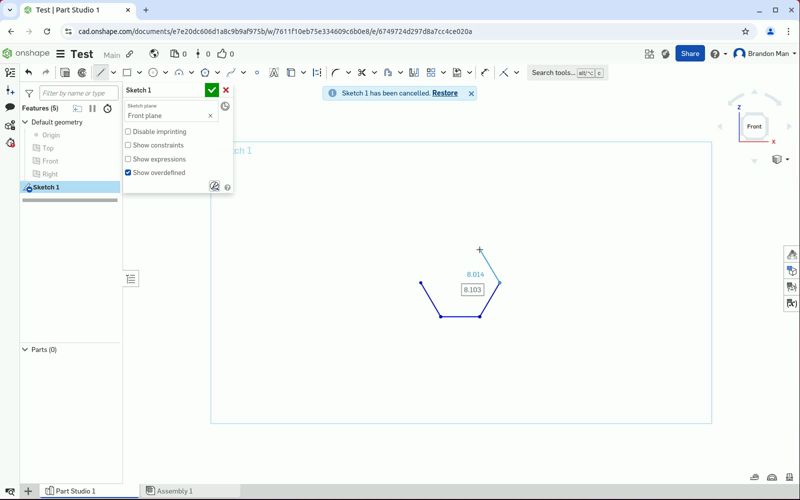
key_up(shift)
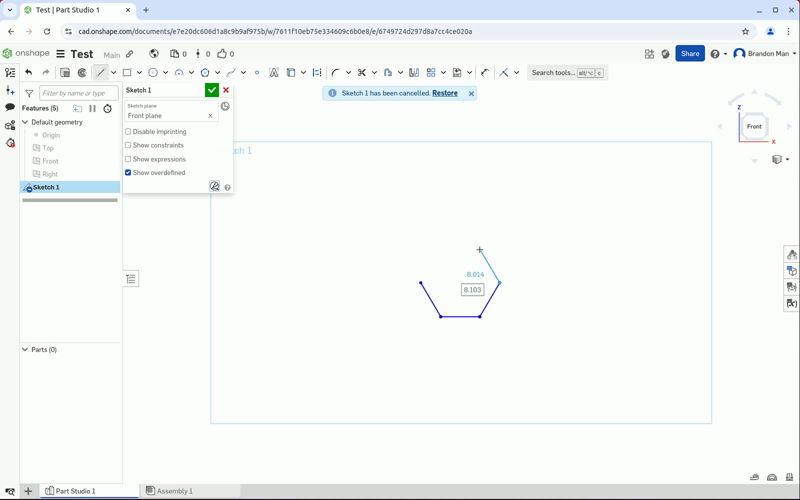
key_down(shift)
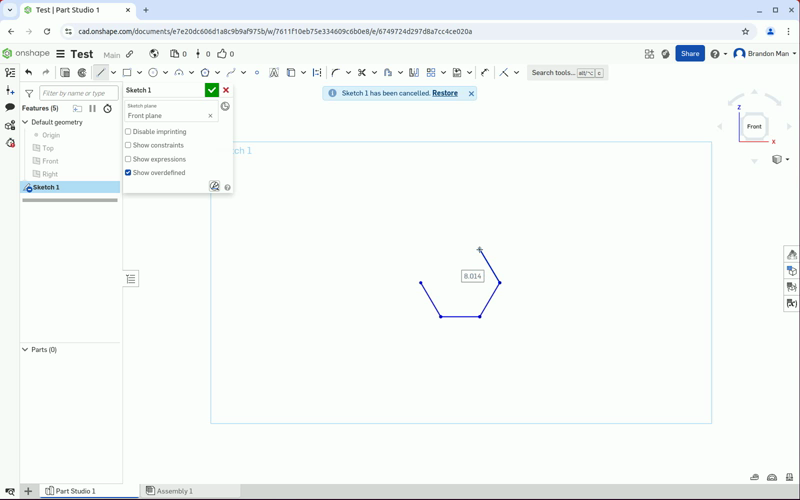
mouse_move(509, 249)
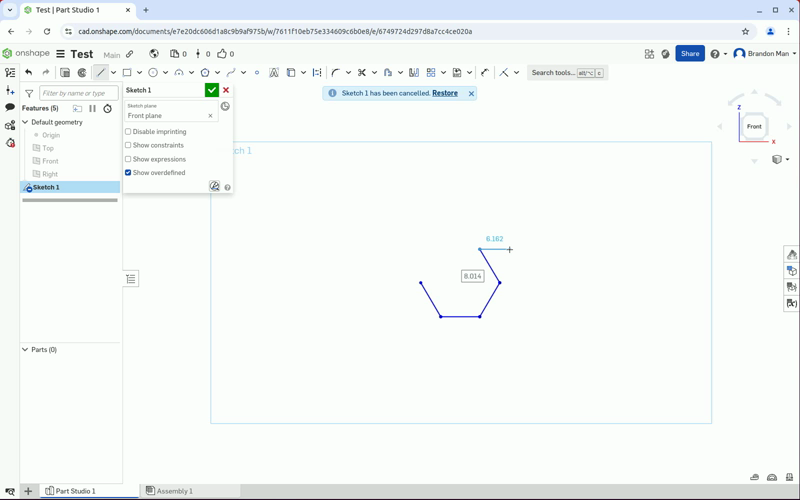
mouse_move(440, 249)
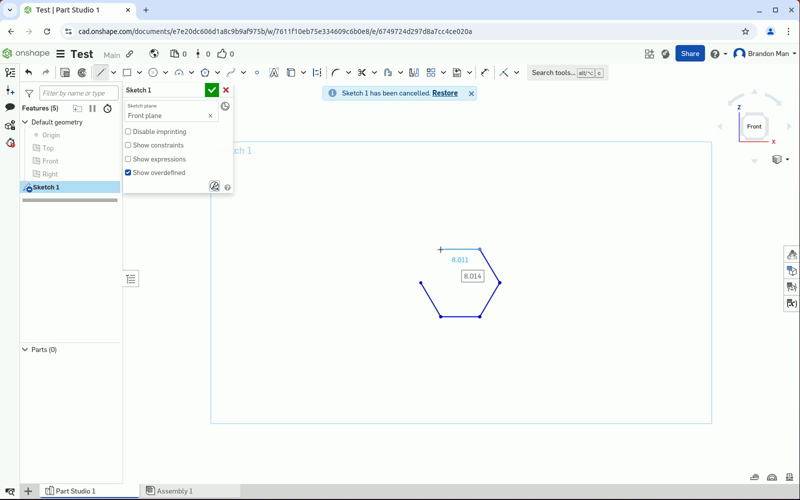
click(440, 249)
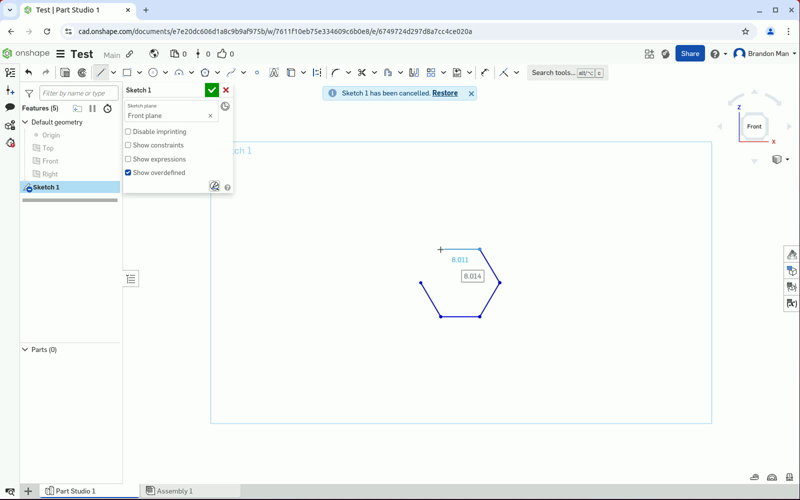
key_up(shift)
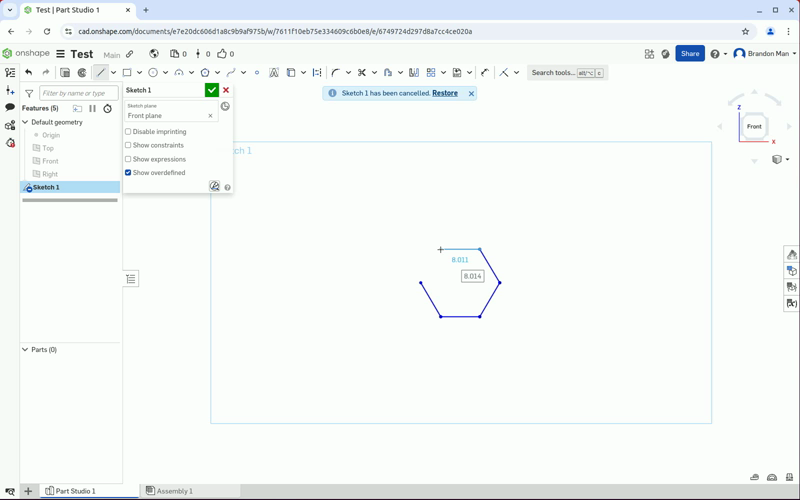
mouse_move(470, 249)
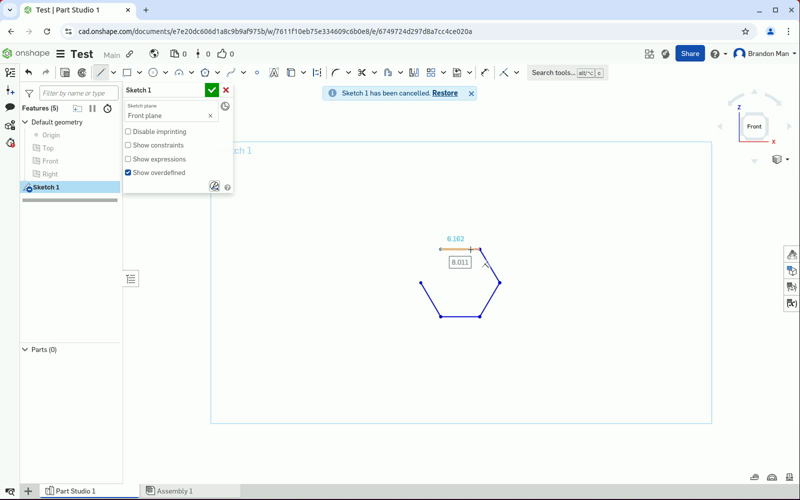
key_down(shift)
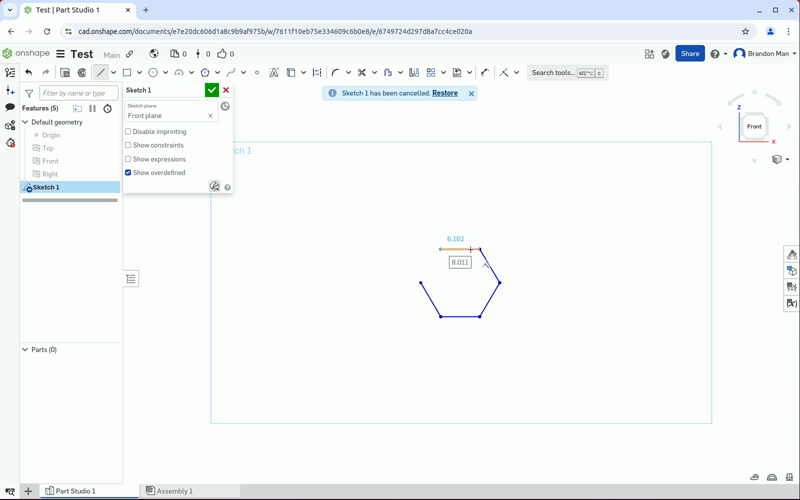
mouse_move(420, 282)
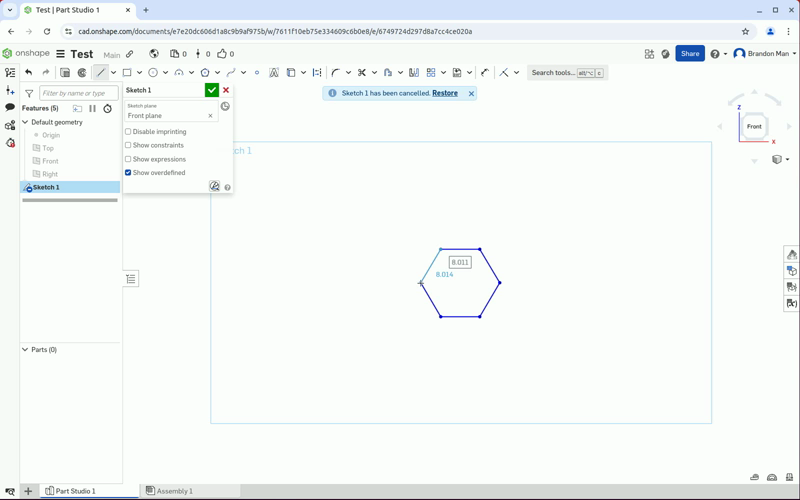
key_up(shift)
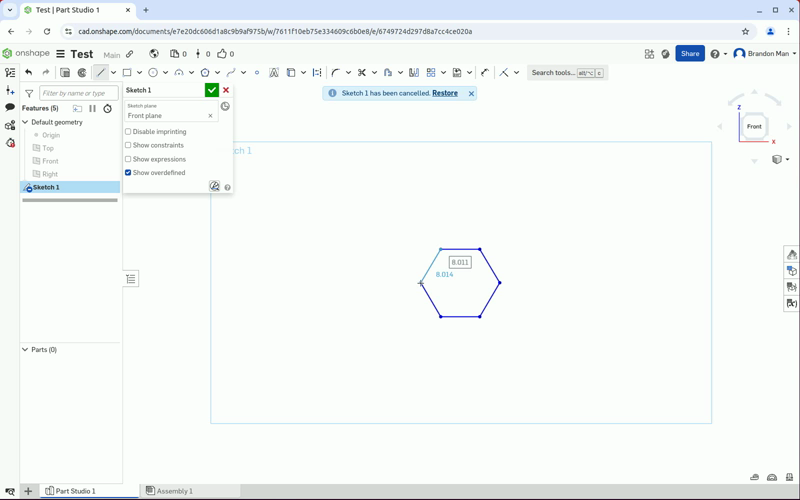
click(420, 282)
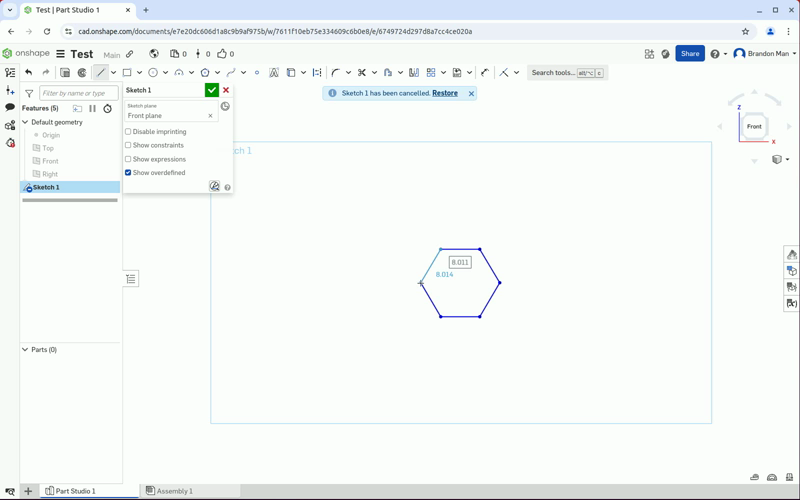
key(esc)
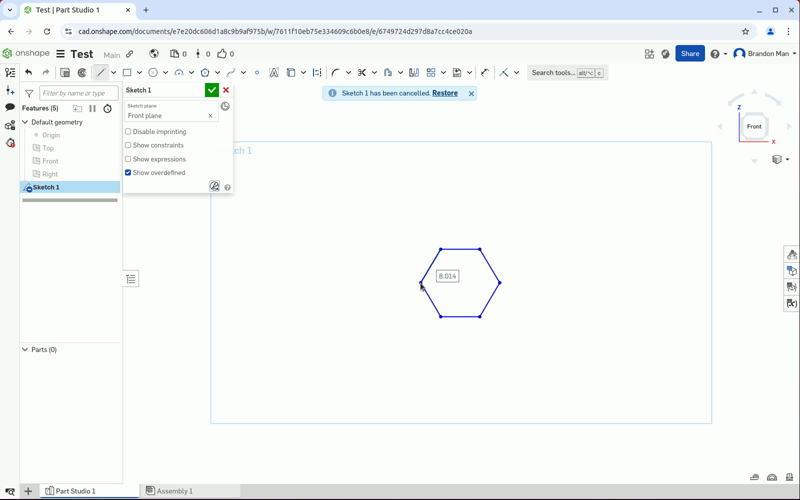
key(c)
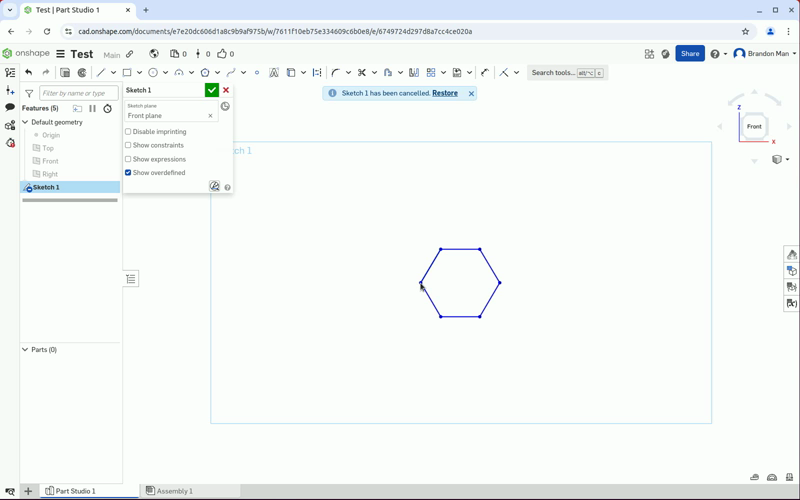
key_down(shift)
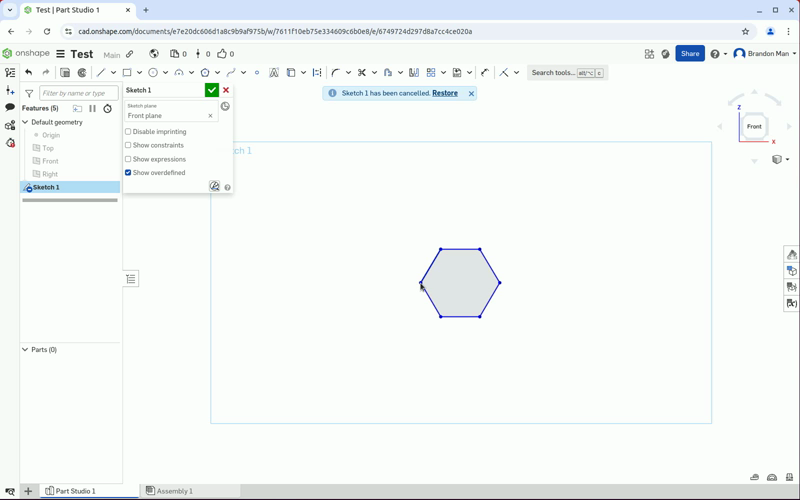
mouse_move(460, 282)
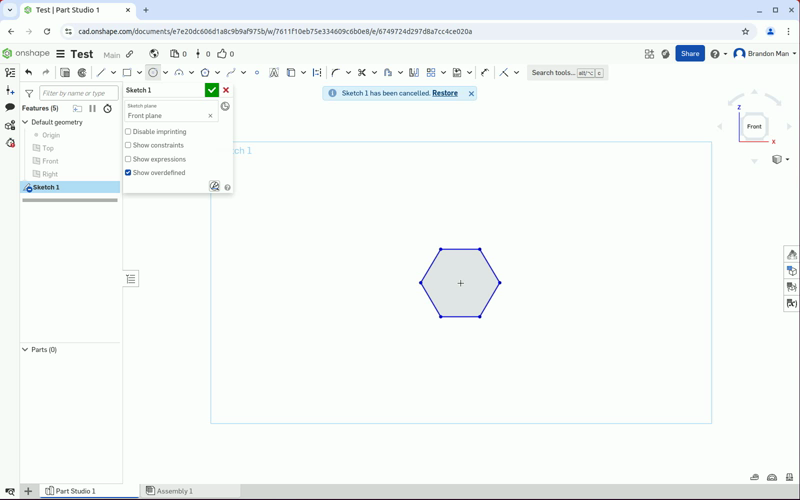
click(460, 282)
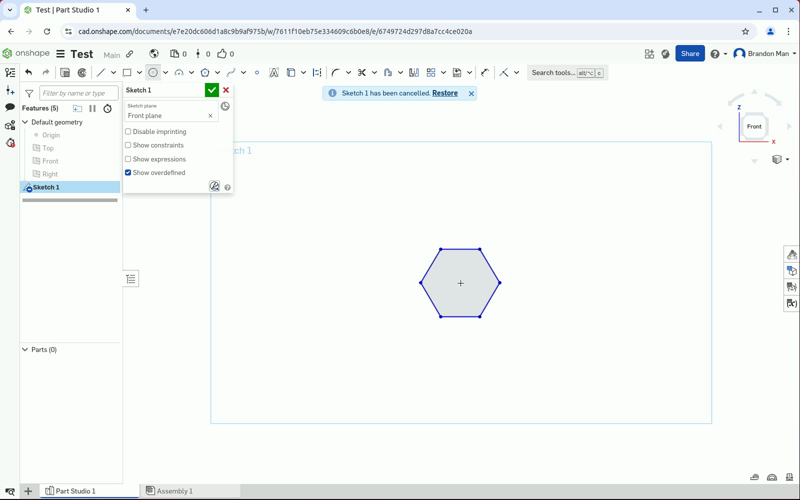
key_up(shift)
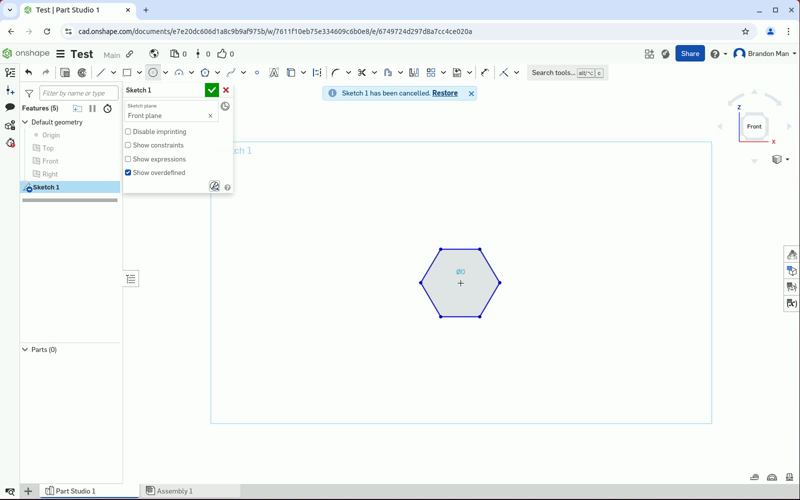
mouse_move(483, 282)
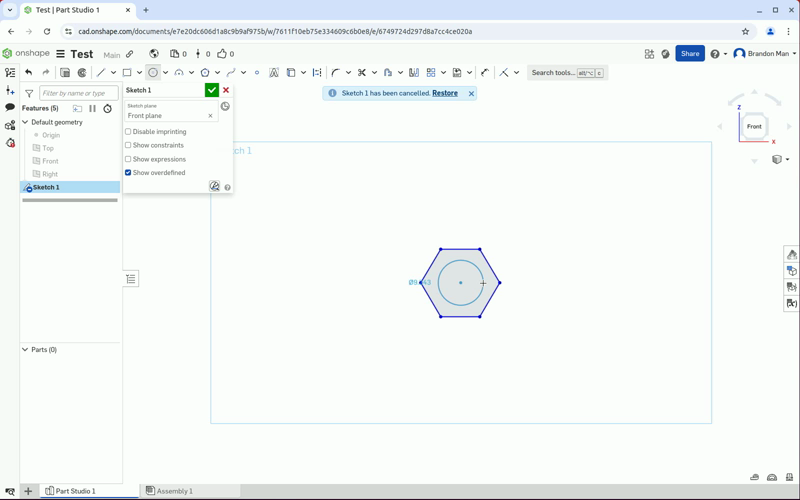
click(483, 282)
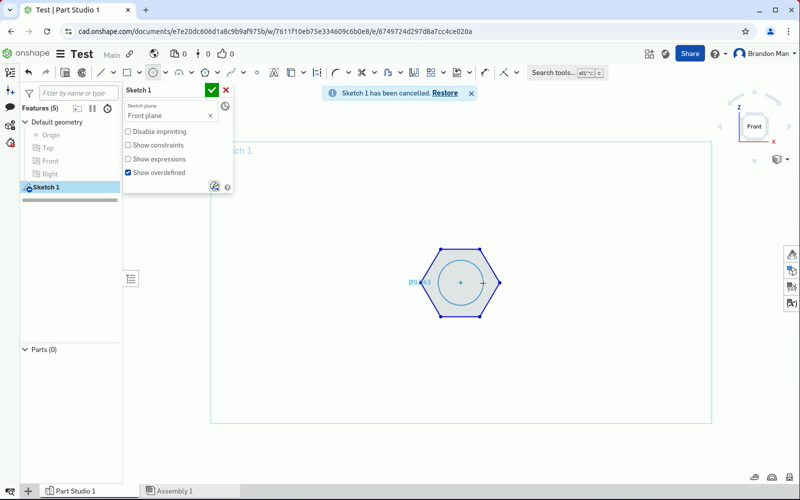
key(esc)
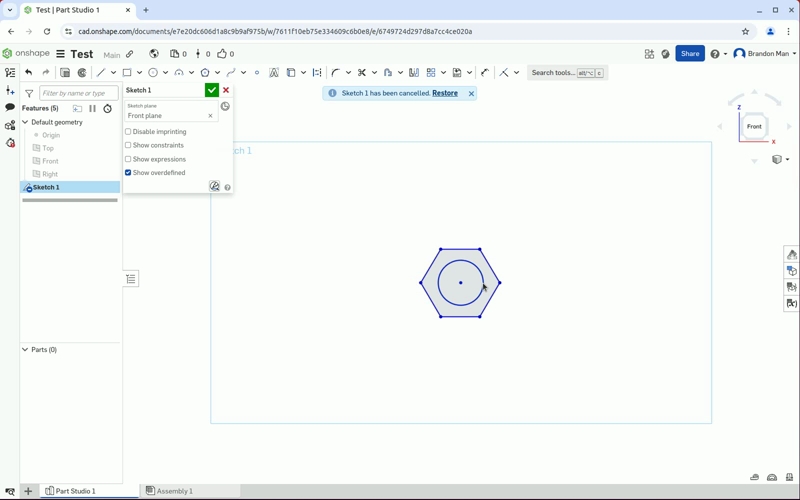
mouse_move(485, 294)
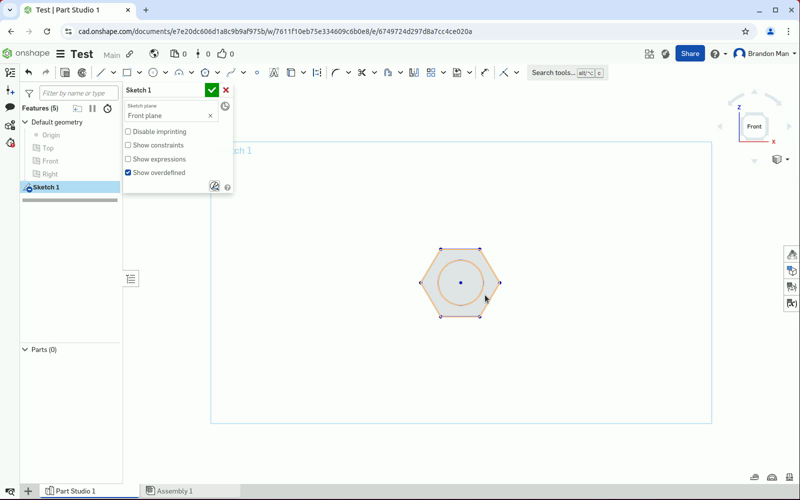
click(485, 294)
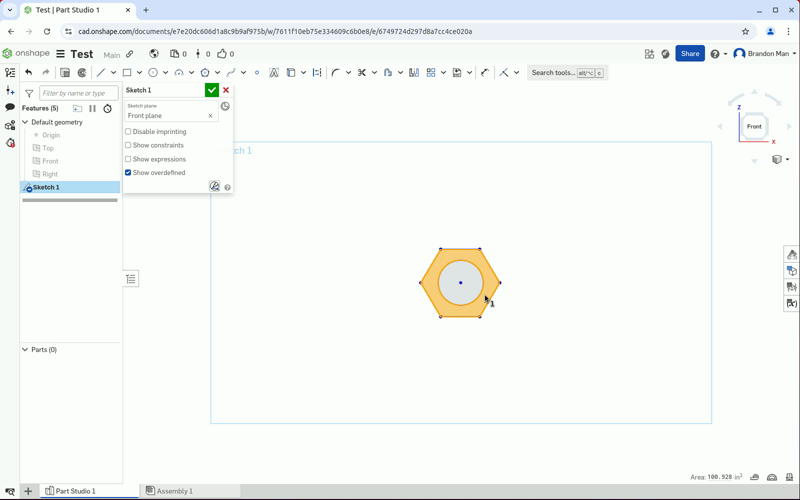
mouse_move(73, 352)
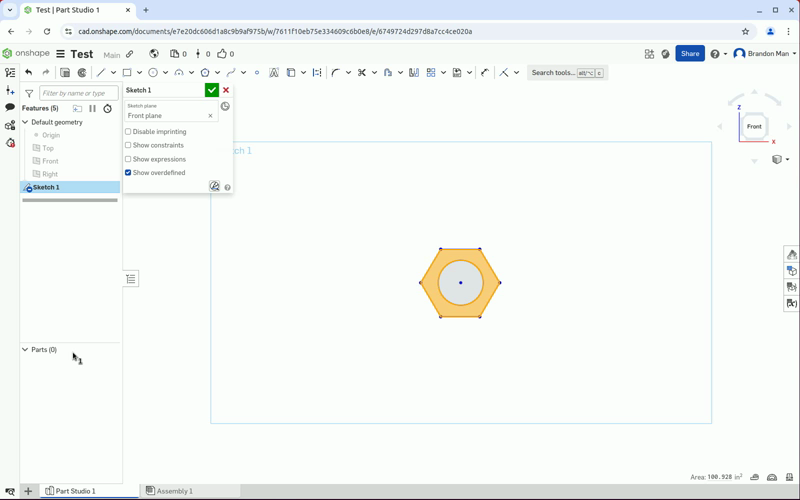
key(shift+y)
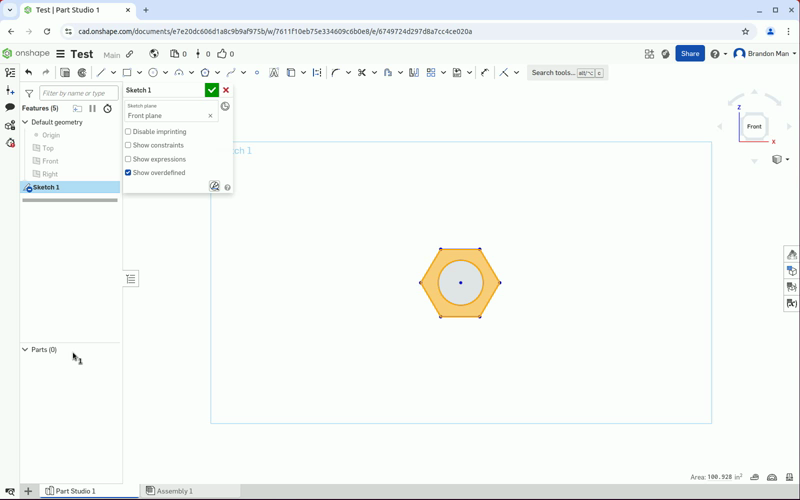
key(shift+e)
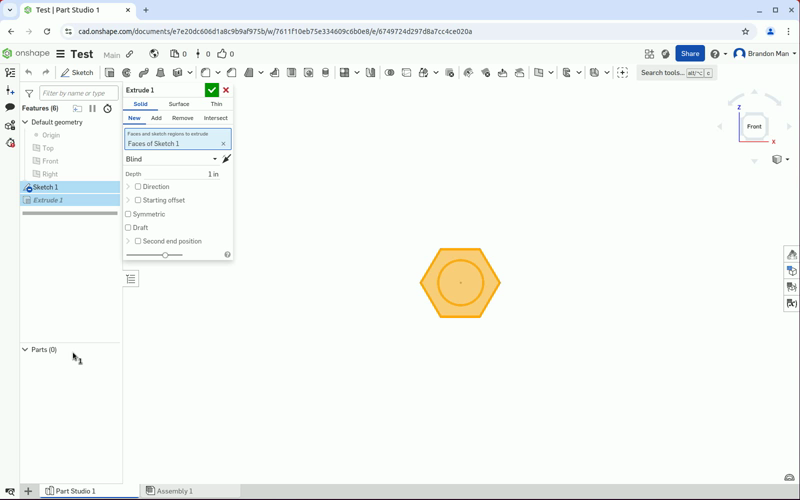
mouse_move(143, 106)
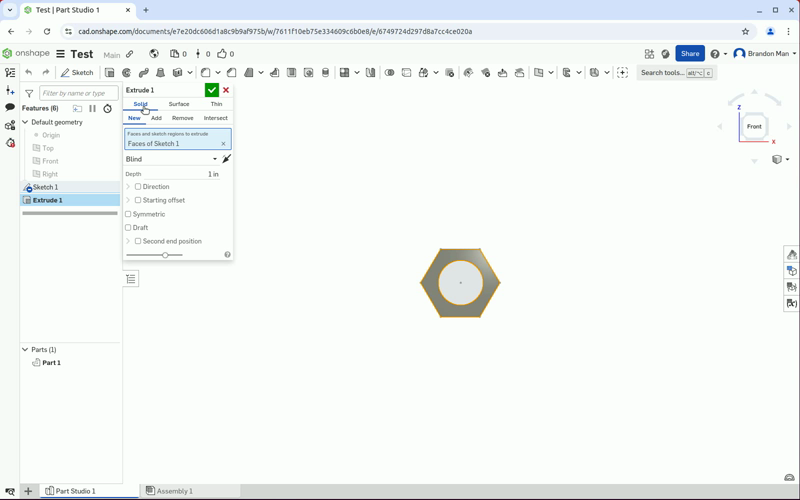
click(143, 106)
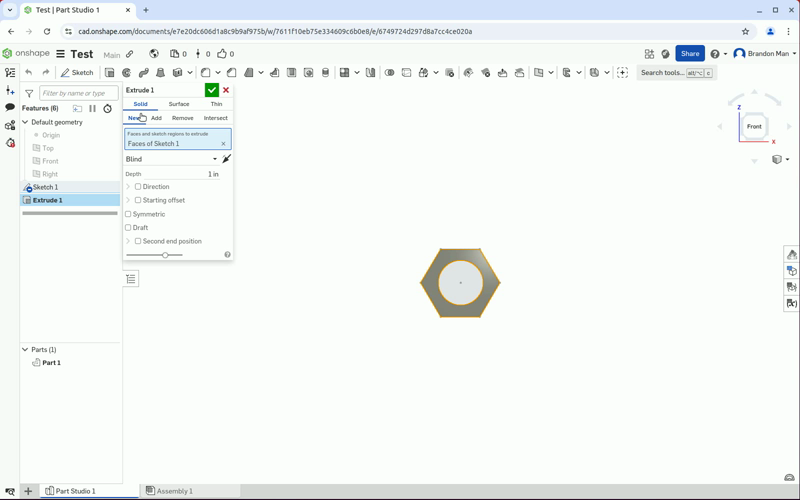
mouse_move(137, 120)
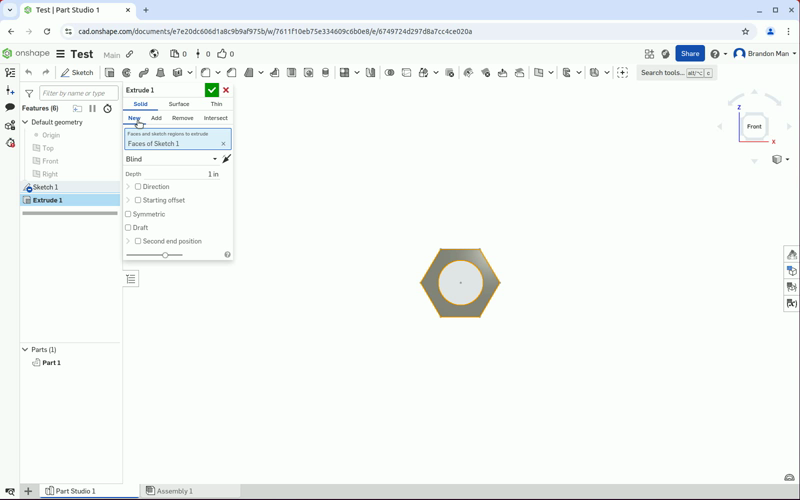
click(137, 120)
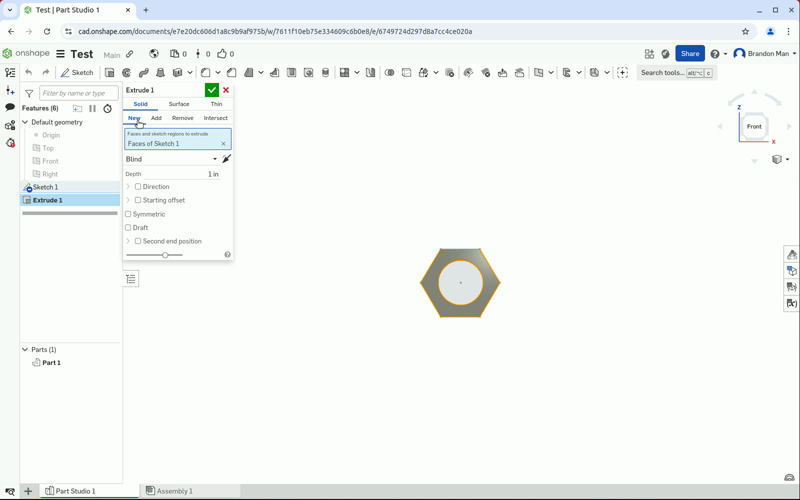
key(tab, 4)
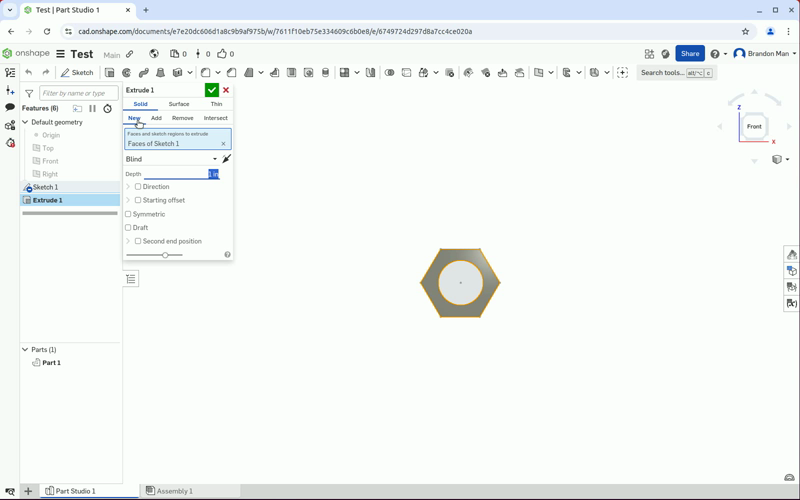
text(0.722)
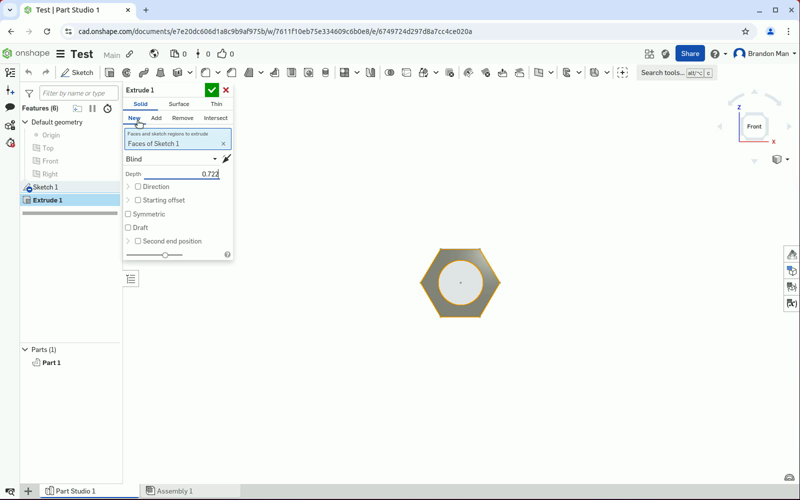
key(enter)
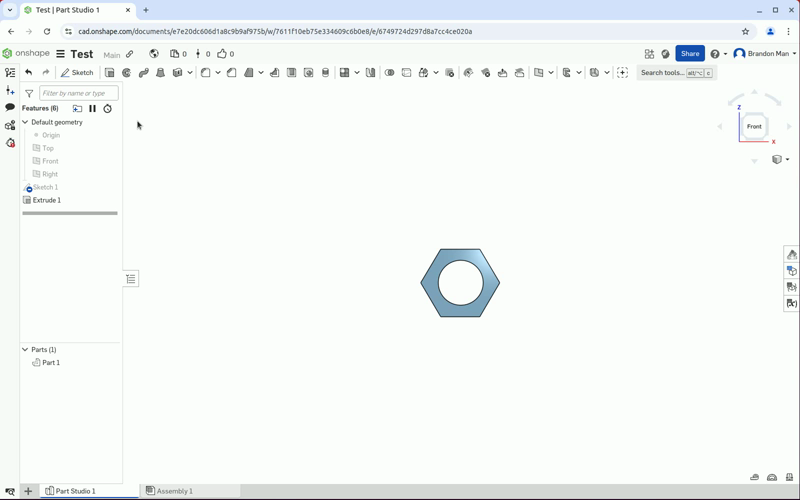
key(shift+h)
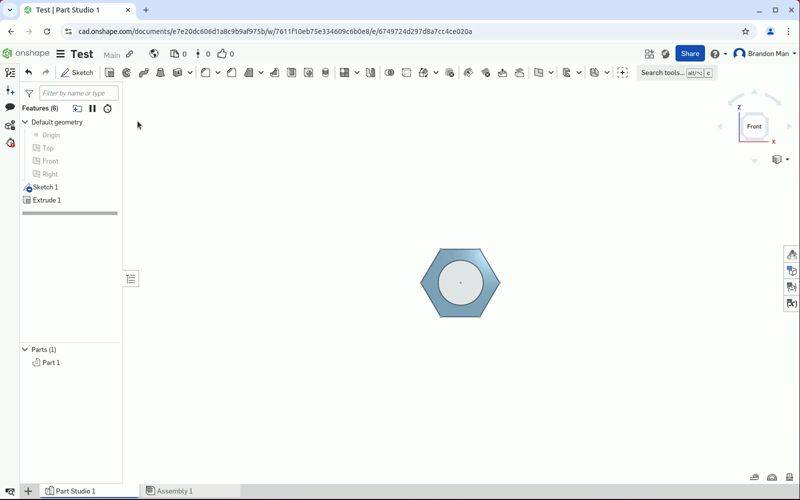
key(shift+h)
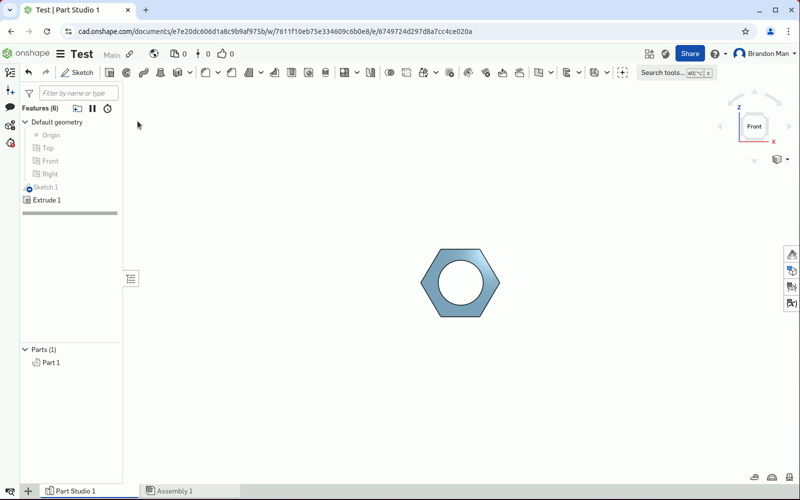
mouse_move(73, 189)
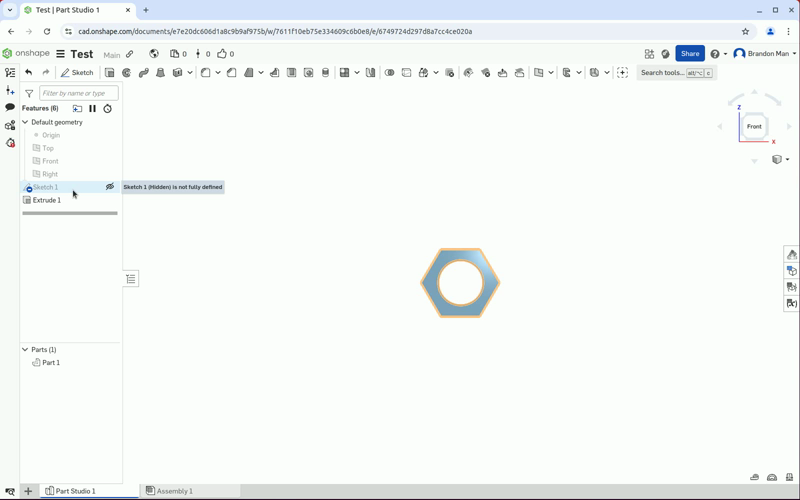
click(73, 189)
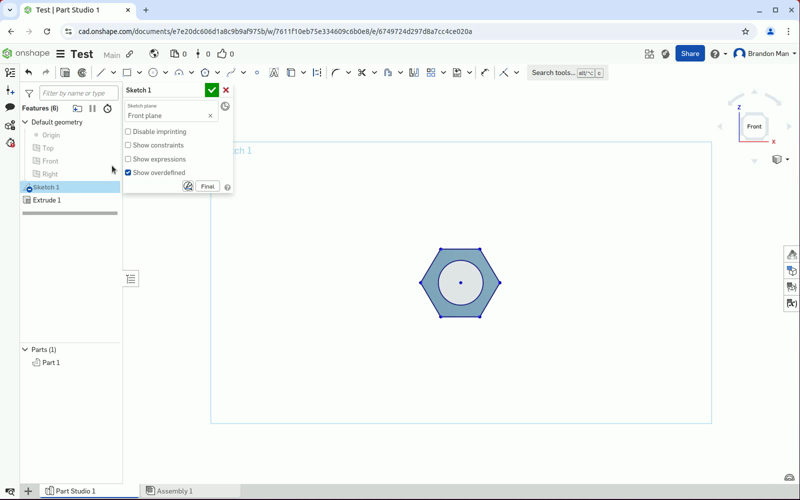
mouse_move(229, 92)
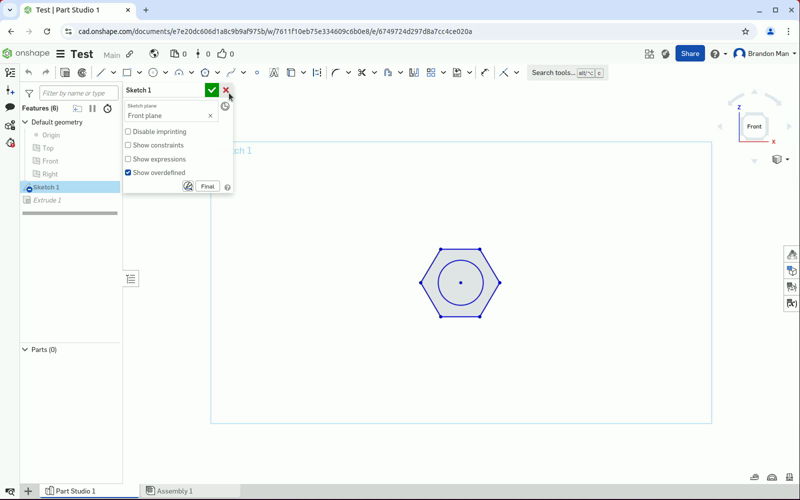
click(229, 92)
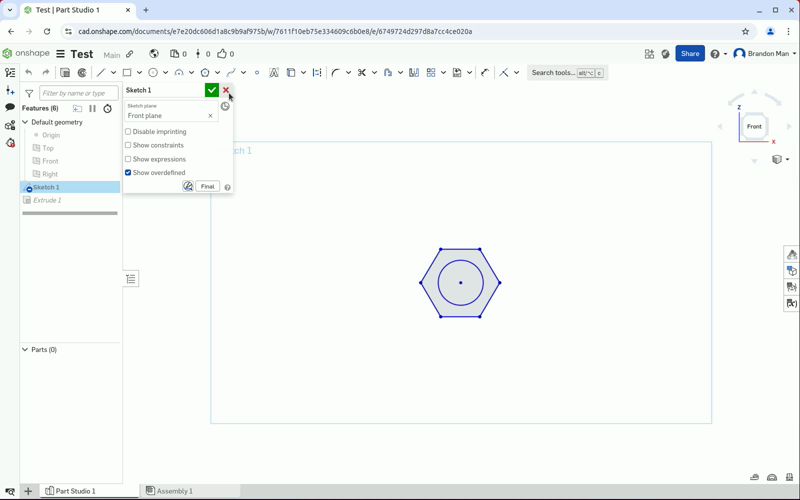
key(shift+s)
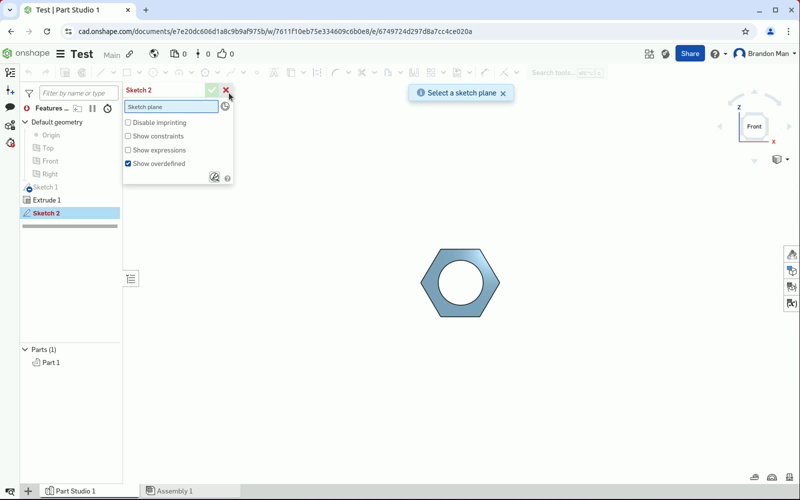
mouse_move(73, 163)
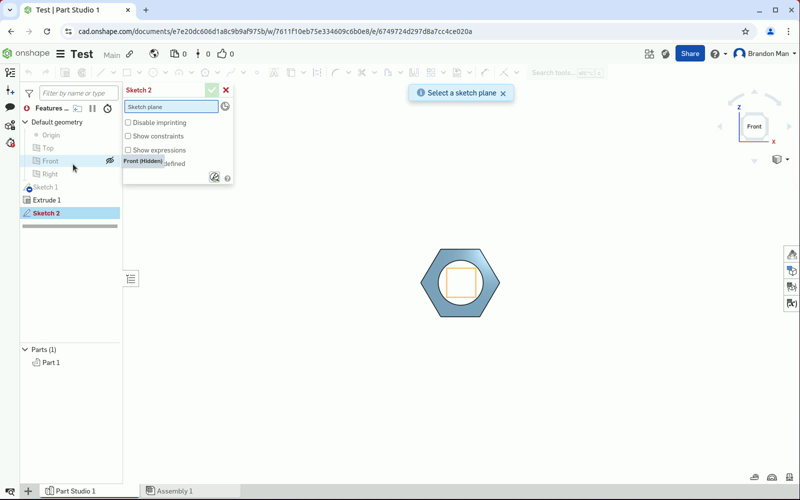
click(73, 163)
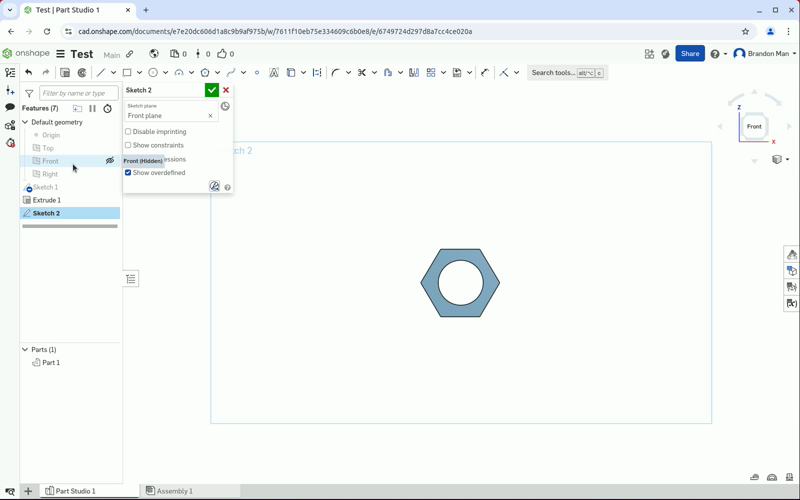
mouse_move(73, 352)
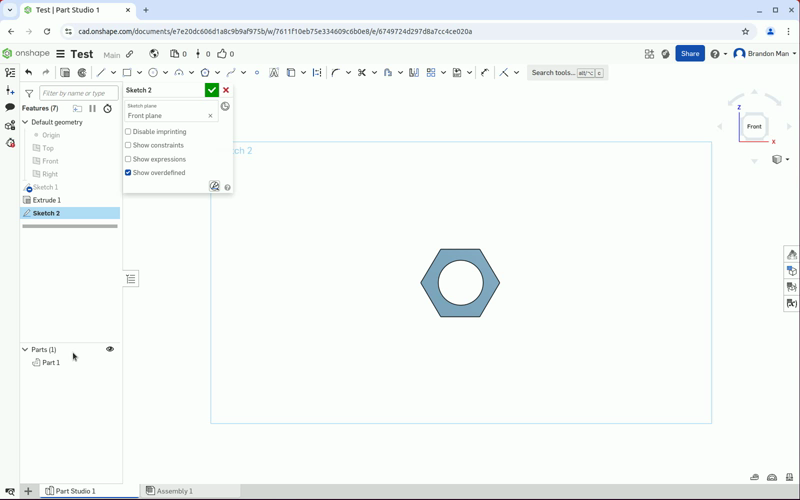
key(y)
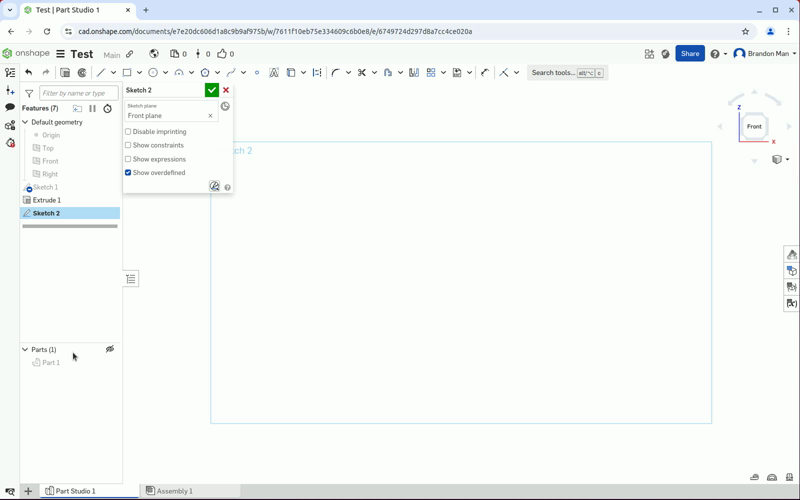
key(l)
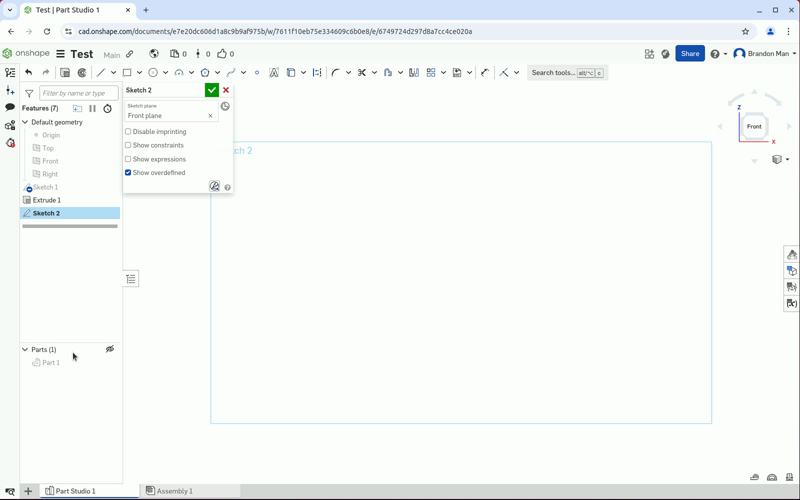
key_down(shift)
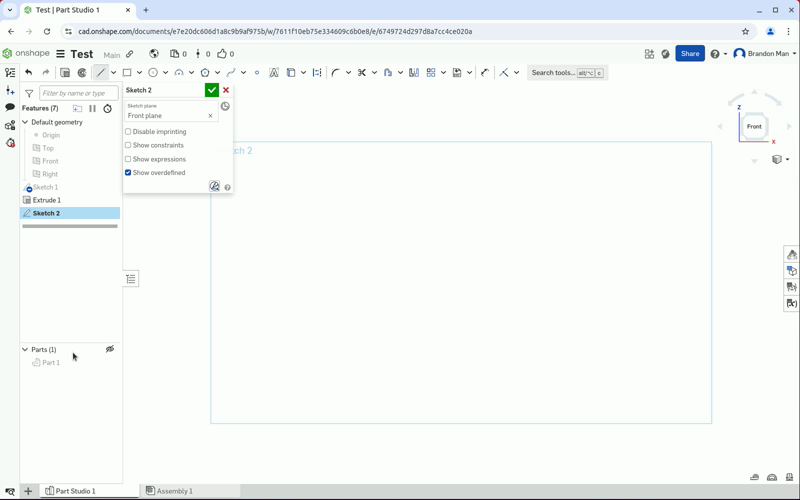
mouse_move(440, 395)
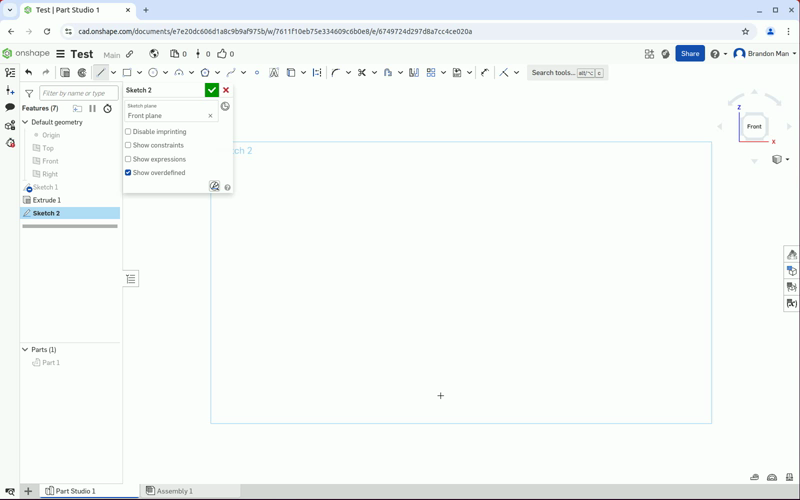
click(440, 395)
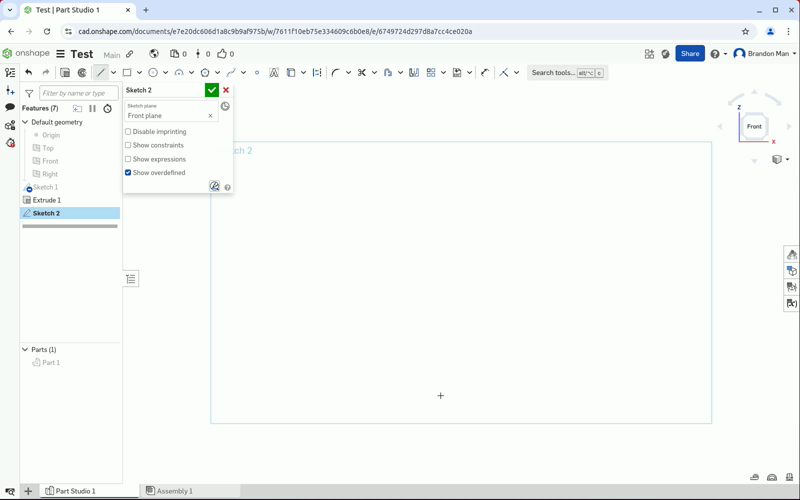
key_up(shift)
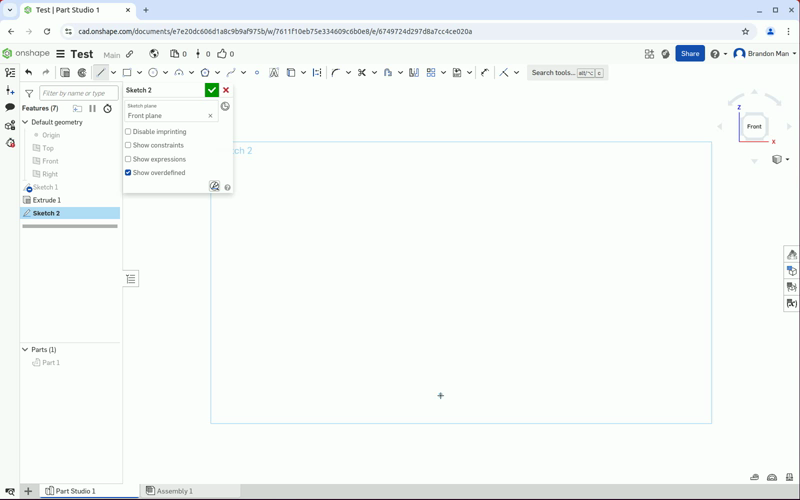
key_down(shift)
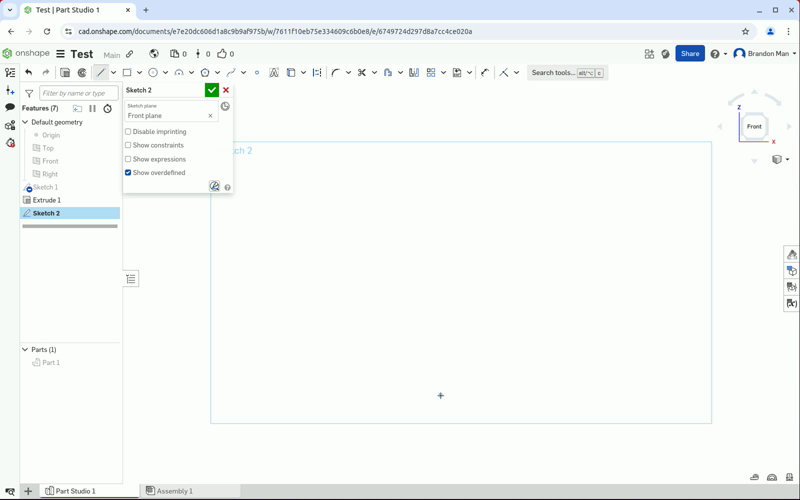
mouse_move(470, 395)
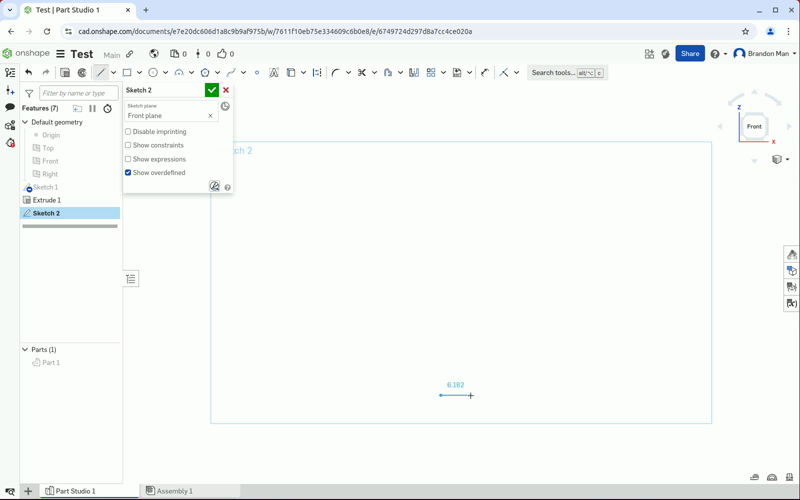
mouse_move(480, 395)
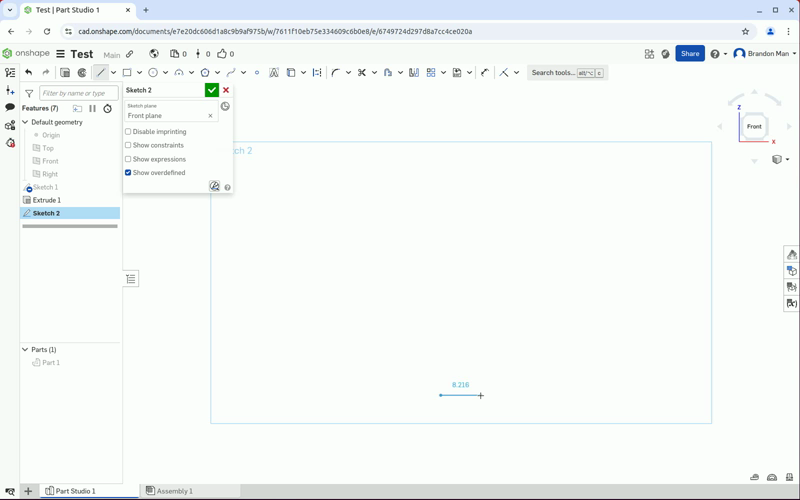
click(480, 395)
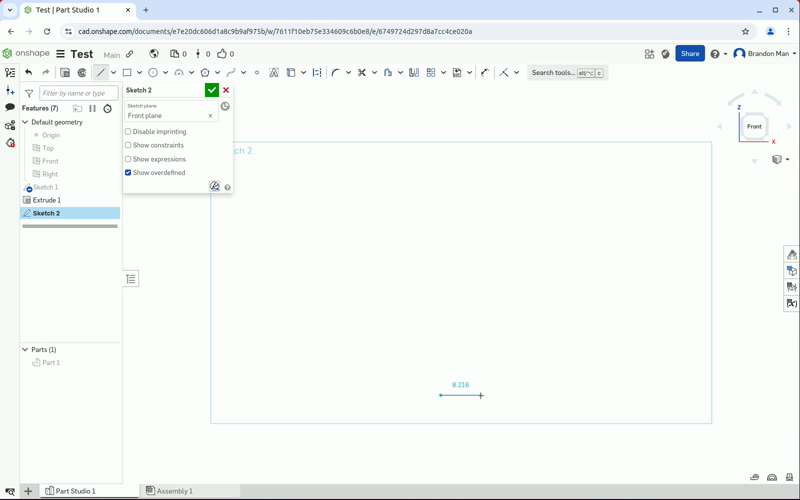
key_up(shift)
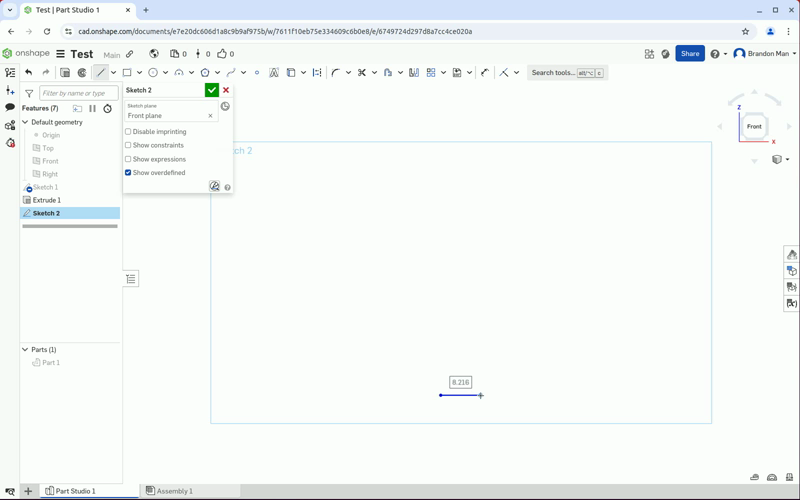
key_down(shift)
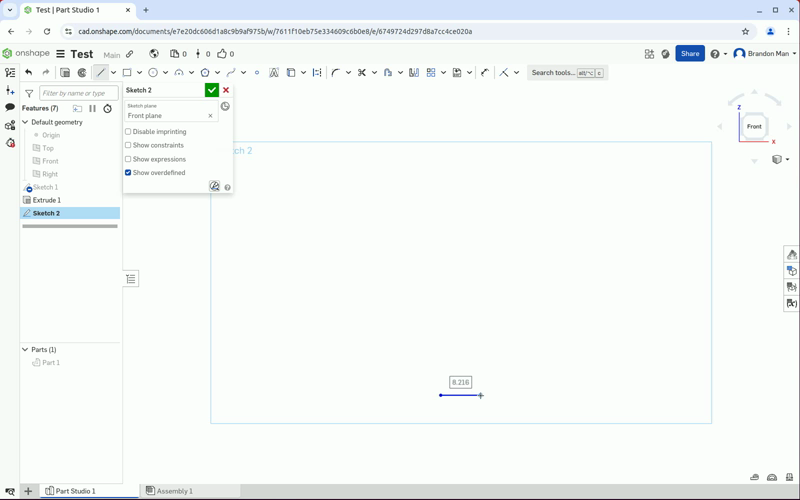
mouse_move(480, 316)
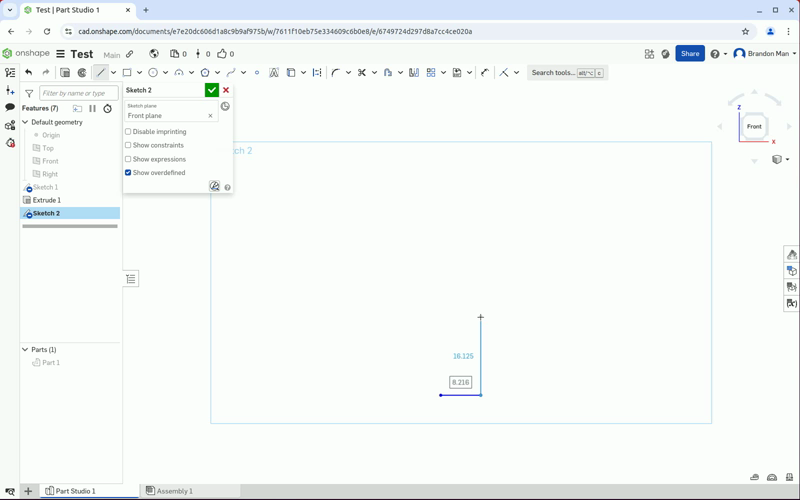
click(480, 316)
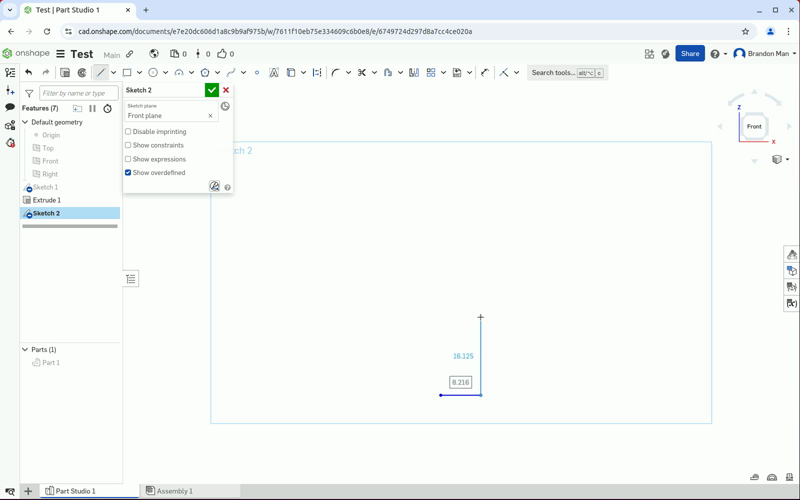
key_up(shift)
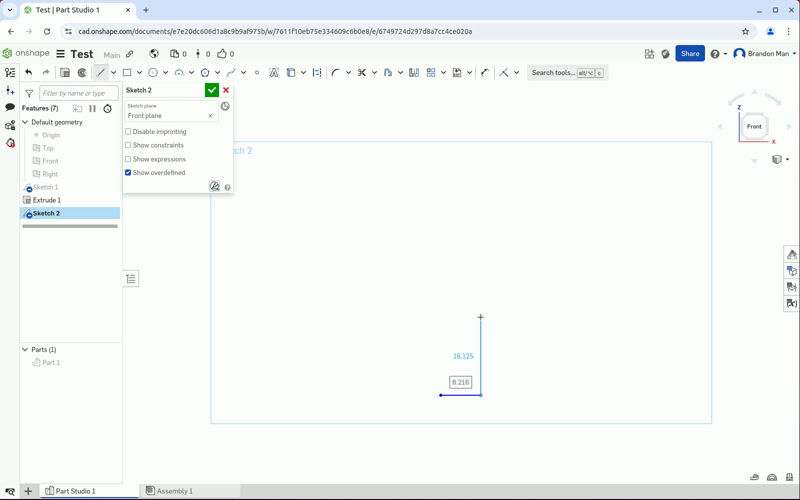
key_down(shift)
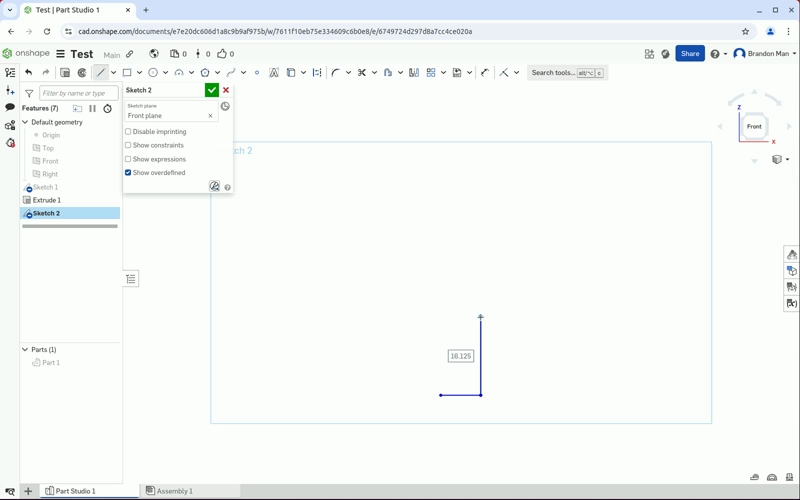
mouse_move(510, 316)
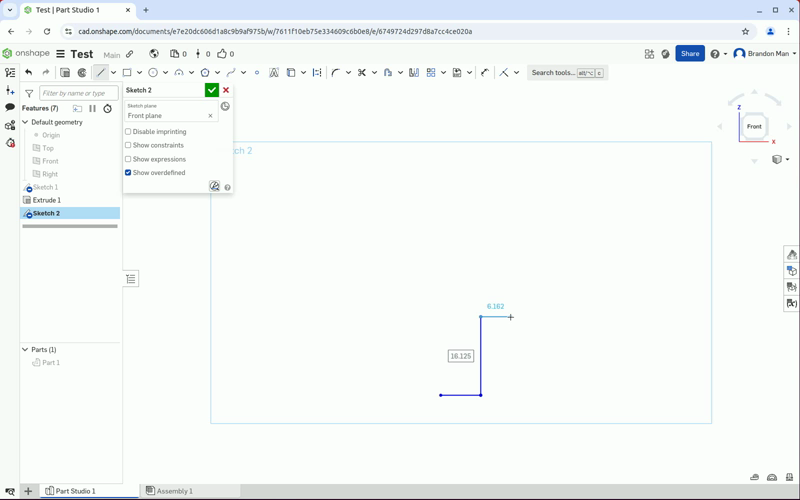
mouse_move(440, 316)
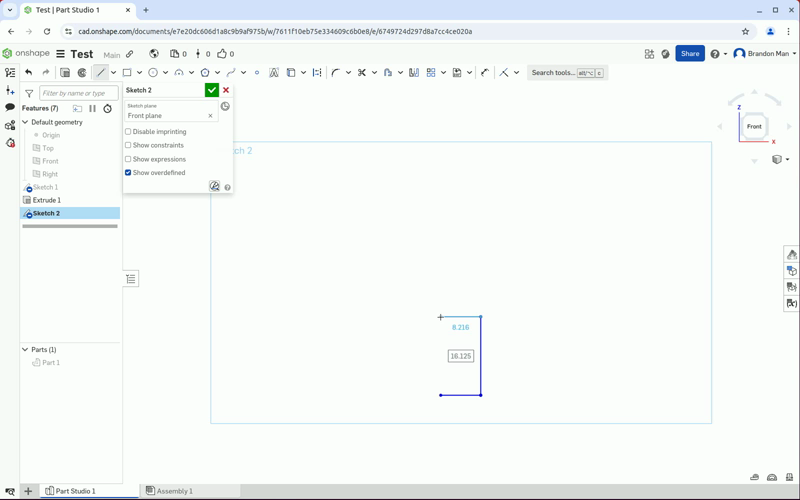
click(440, 316)
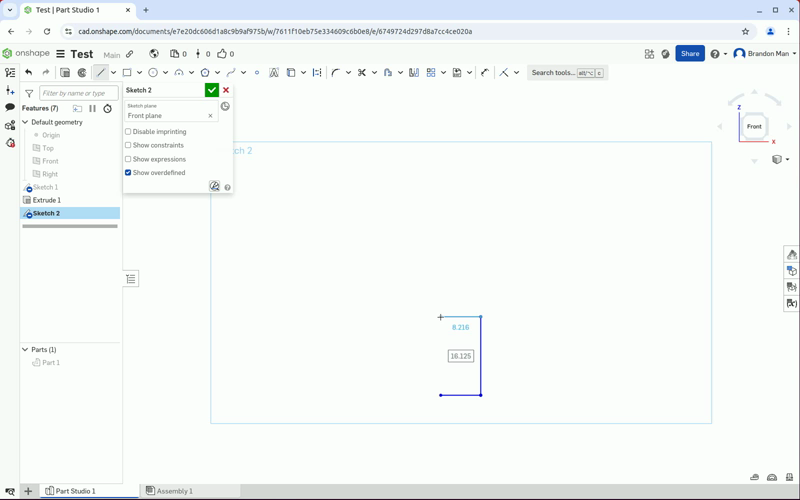
key_up(shift)
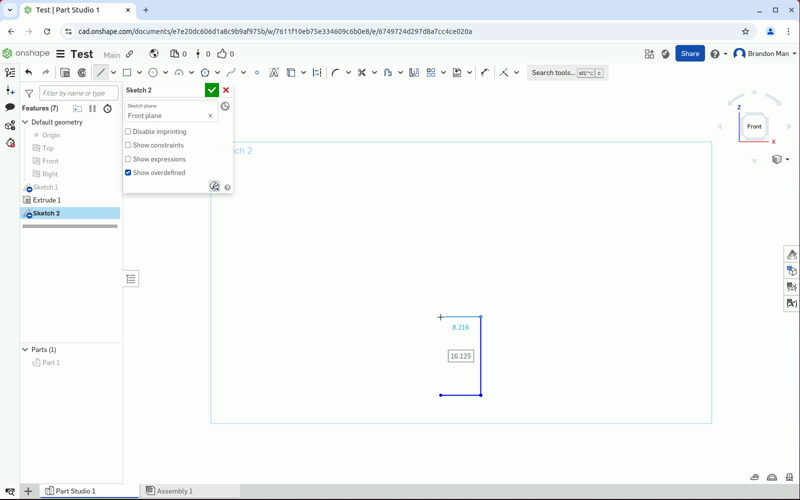
key_down(shift)
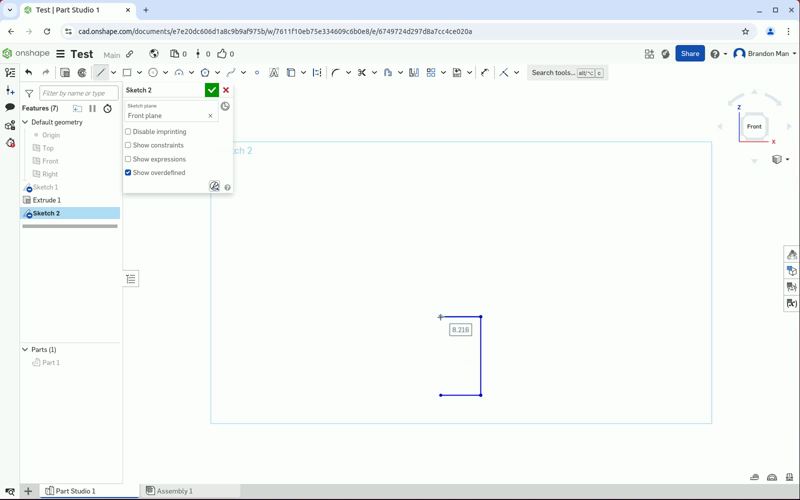
mouse_move(440, 395)
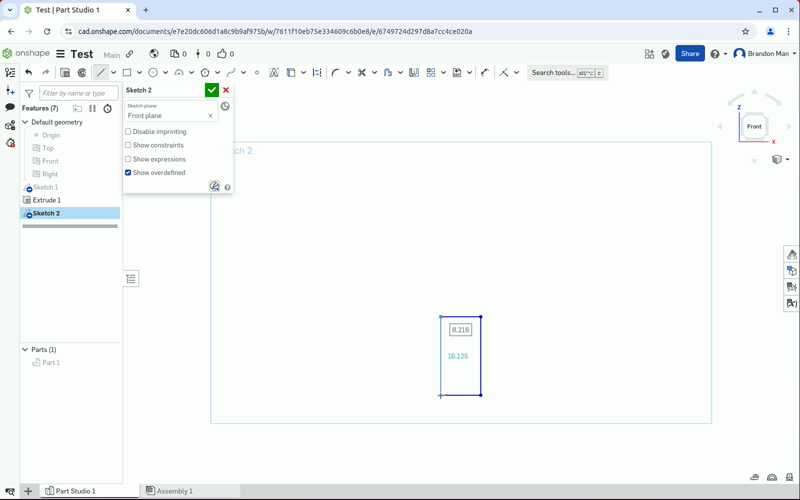
key_up(shift)
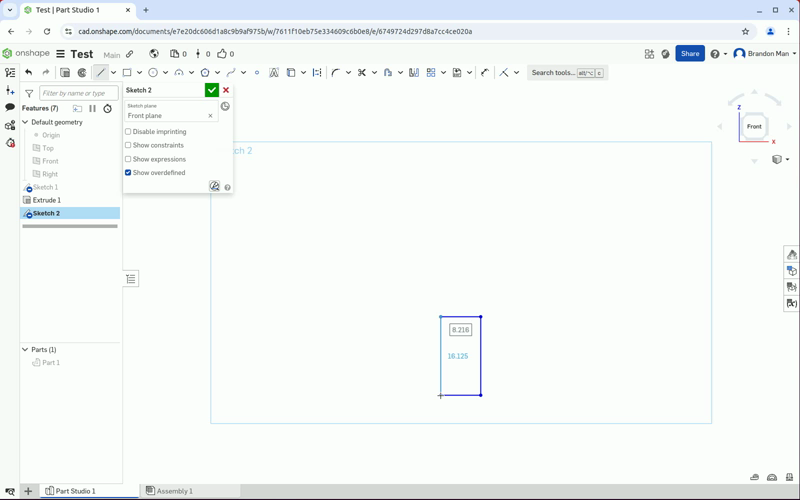
click(440, 395)
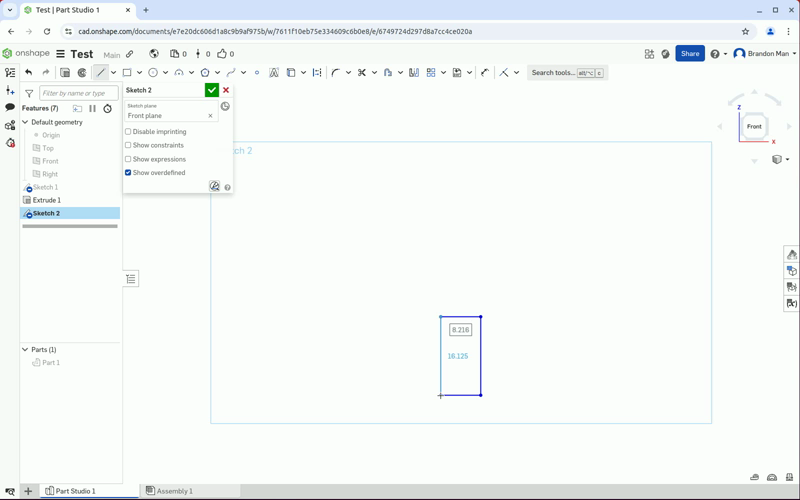
key(esc)
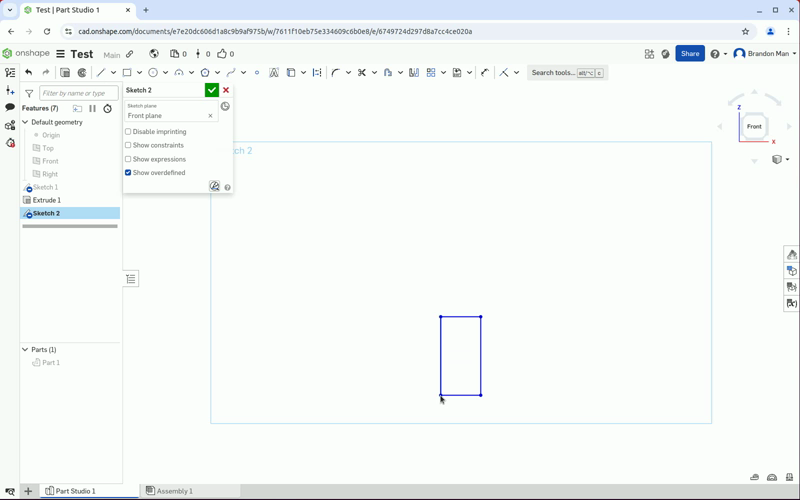
mouse_move(475, 333)
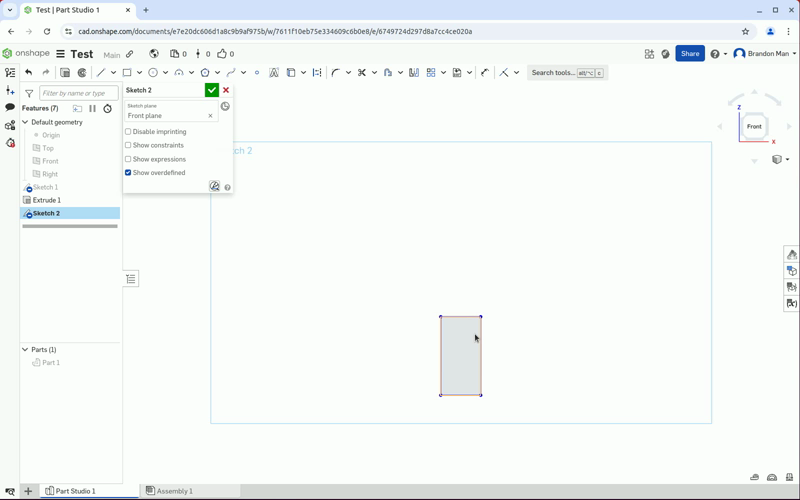
click(475, 333)
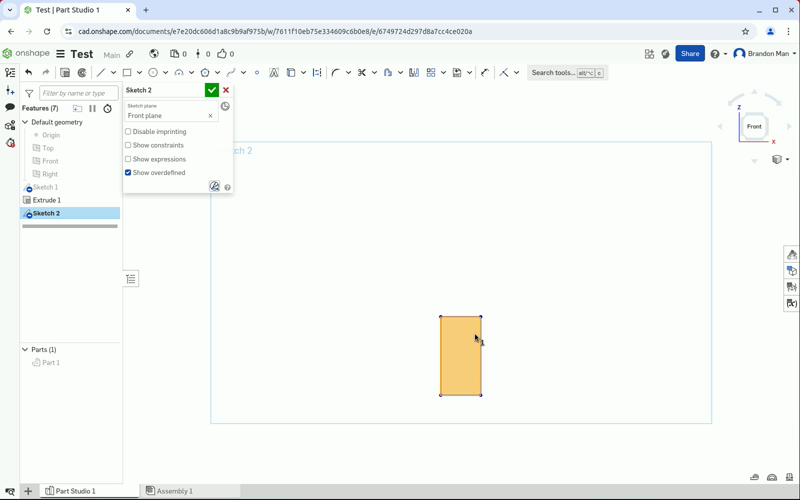
mouse_move(73, 352)
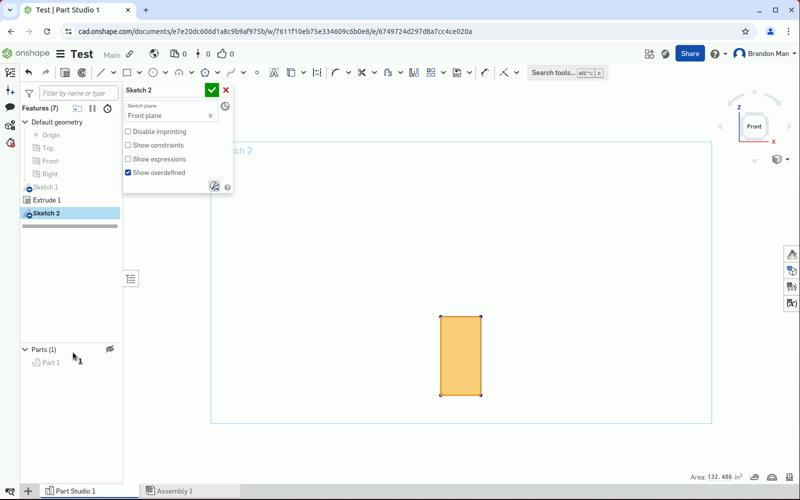
key(shift+y)
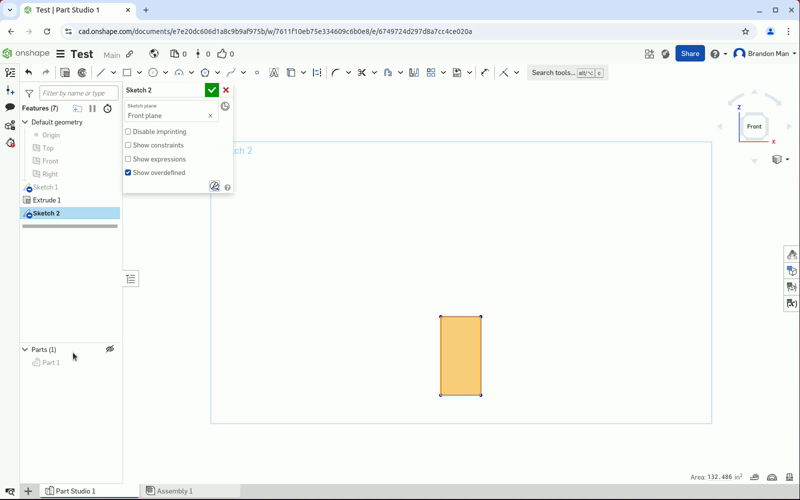
key(shift+e)
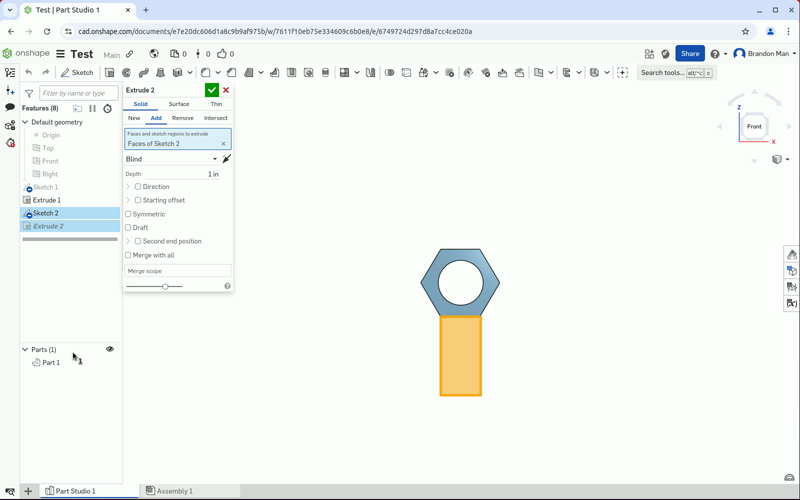
mouse_move(143, 106)
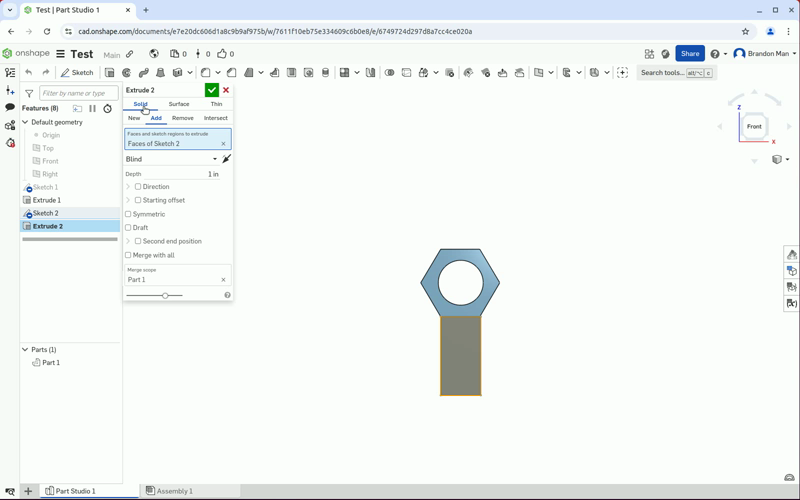
click(143, 106)
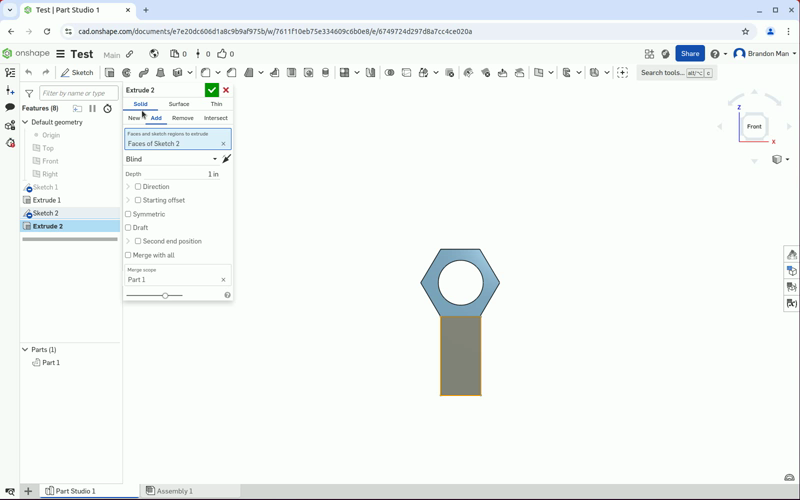
mouse_move(137, 120)
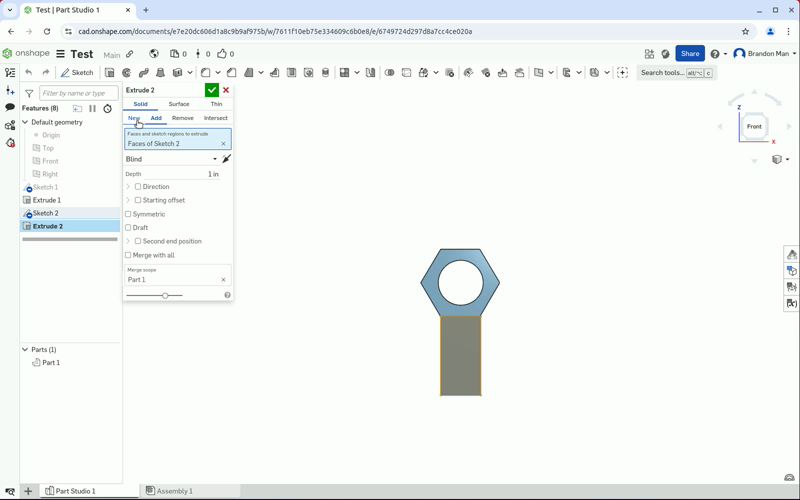
click(137, 120)
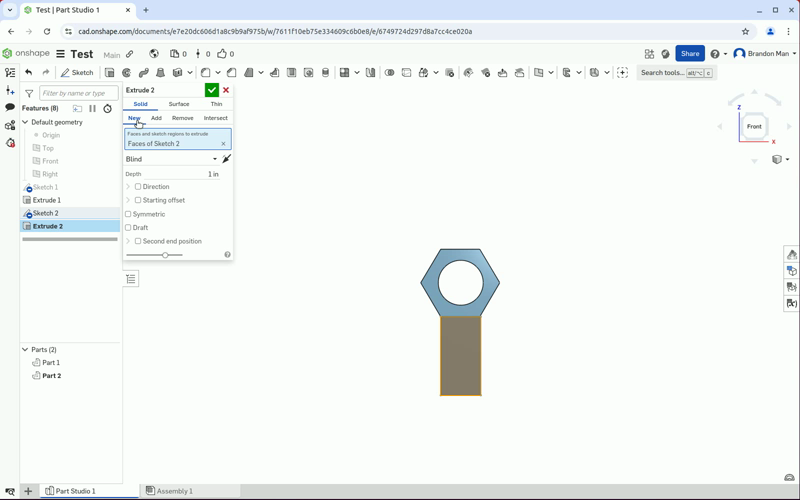
key(tab, 4)
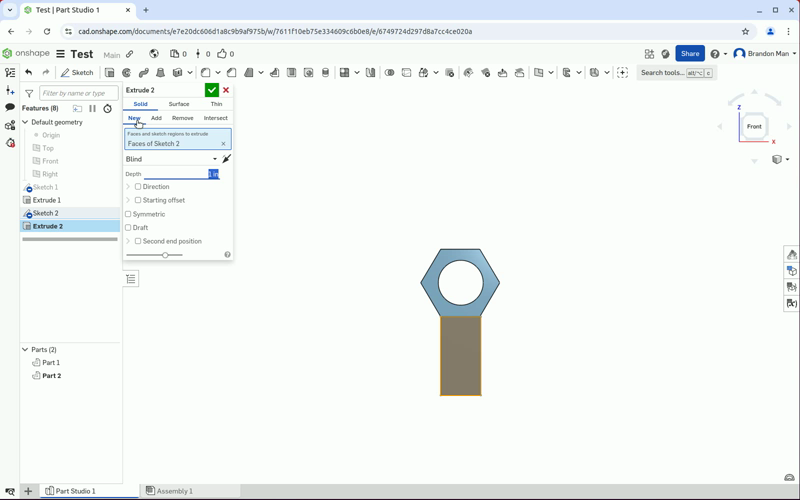
text(0.722)
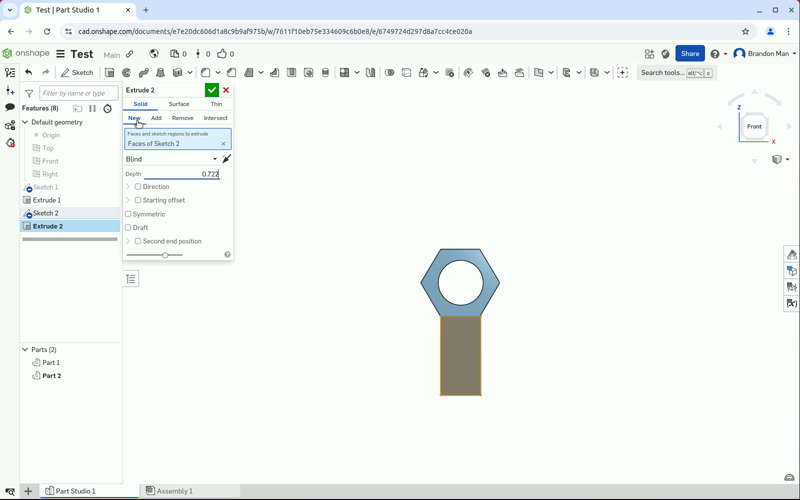
key(enter)
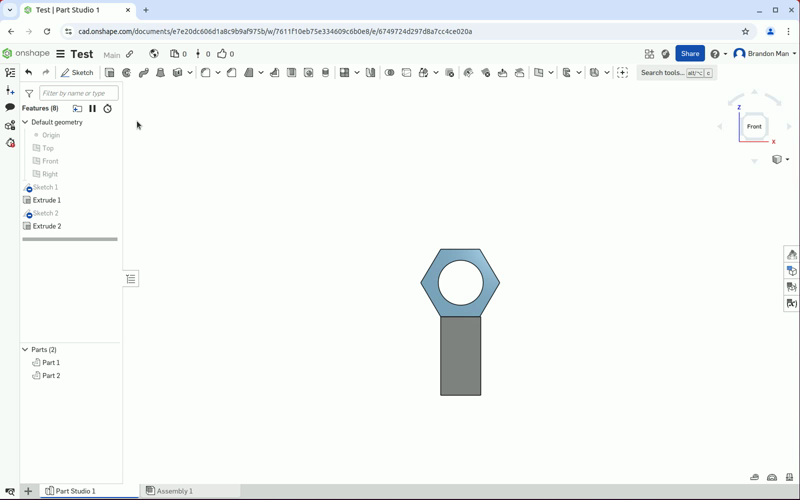
key(shift+h)
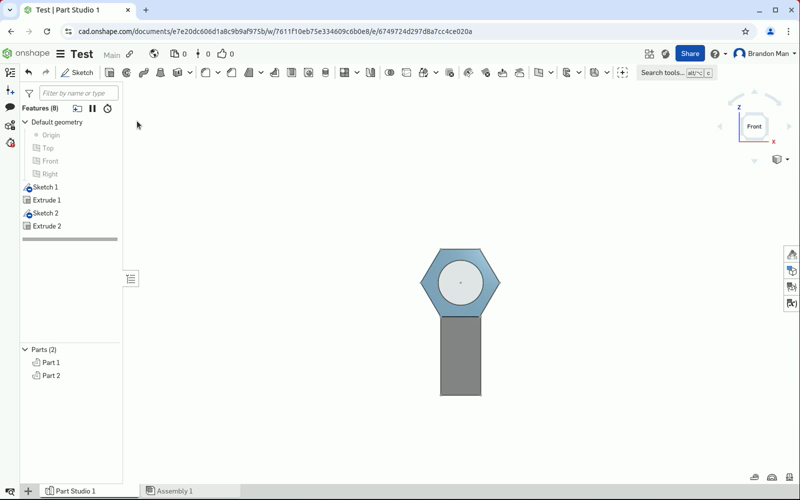
key(shift+h)
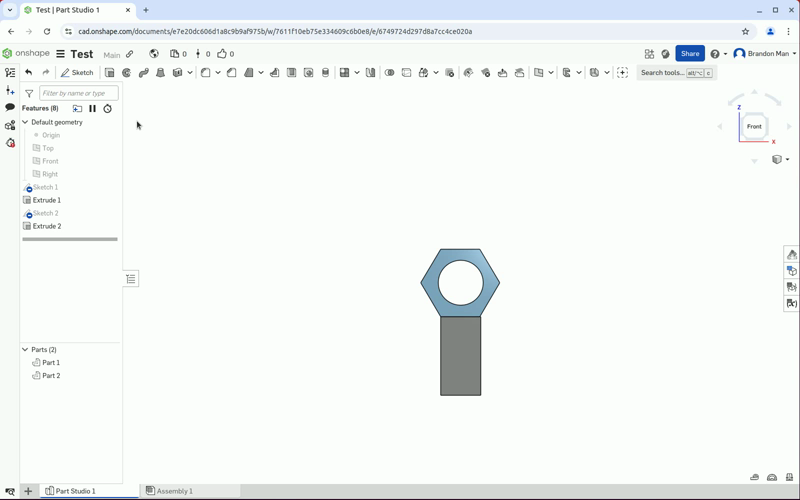
mouse_move(73, 189)
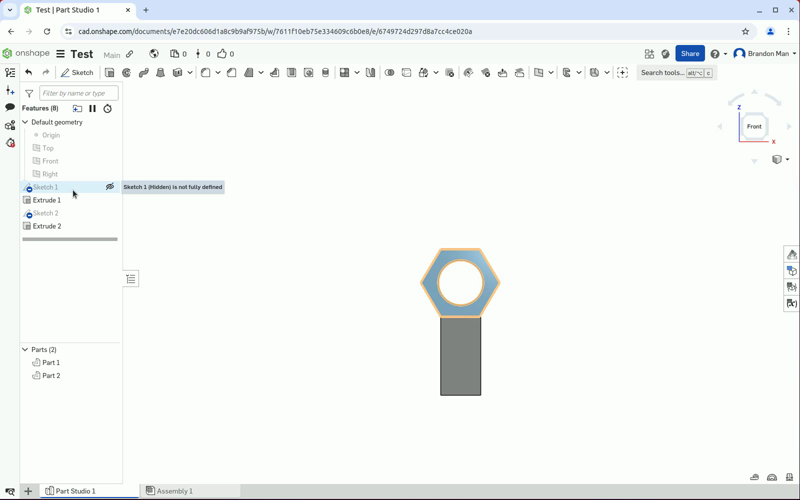
click(73, 189)
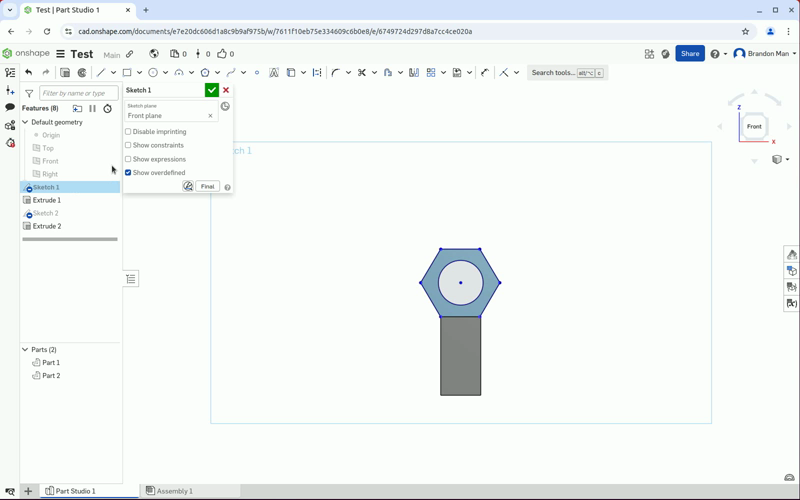
mouse_move(229, 92)
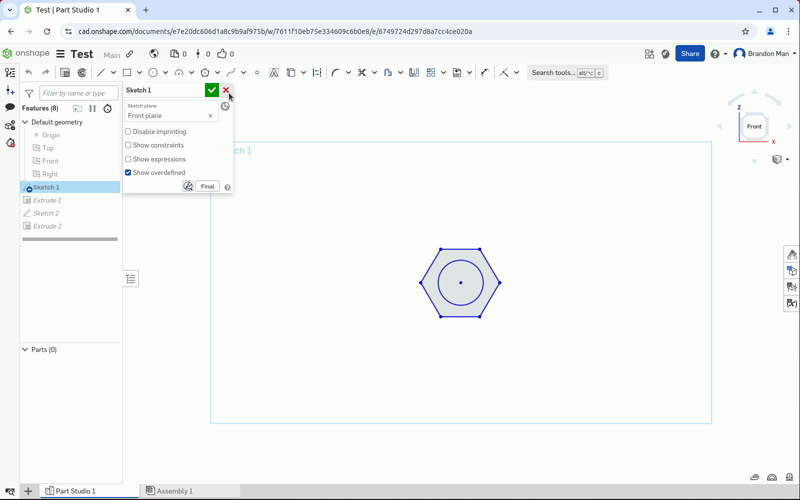
click(229, 92)
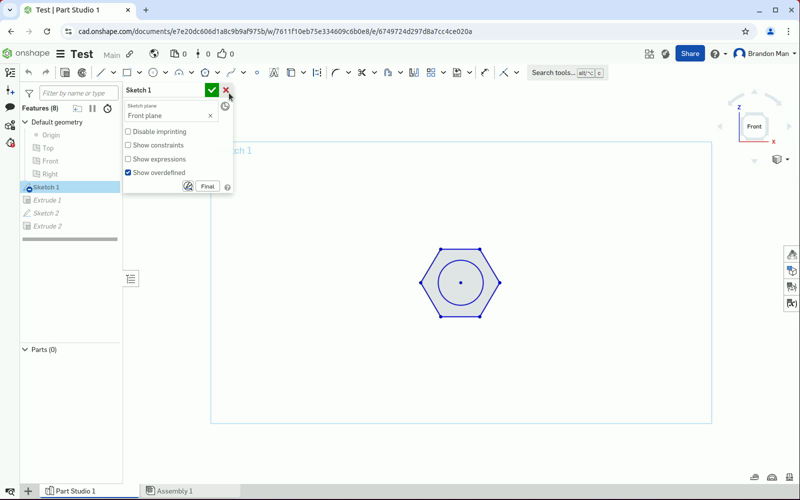
key(shift+s)
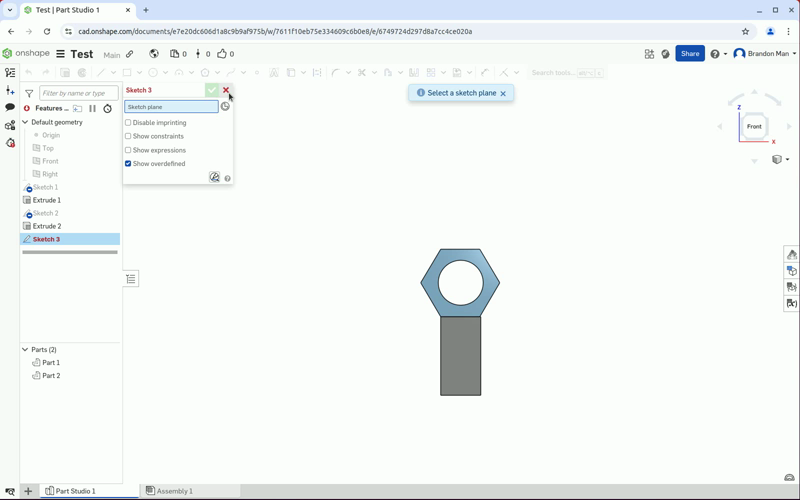
mouse_move(73, 163)
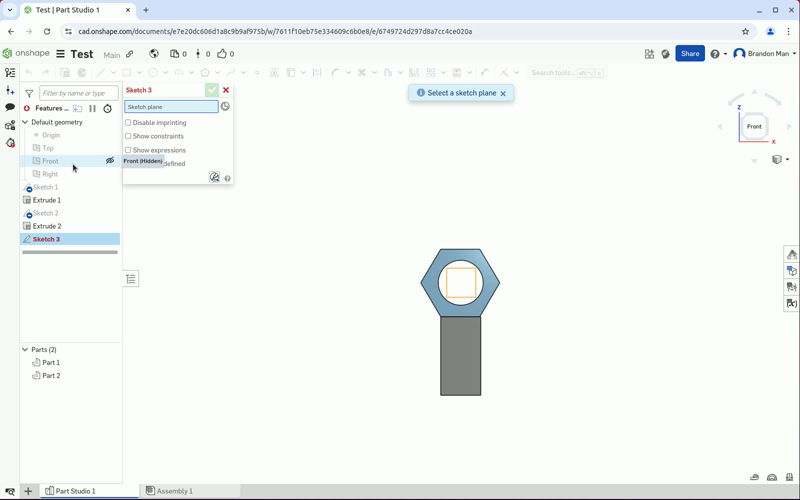
click(73, 163)
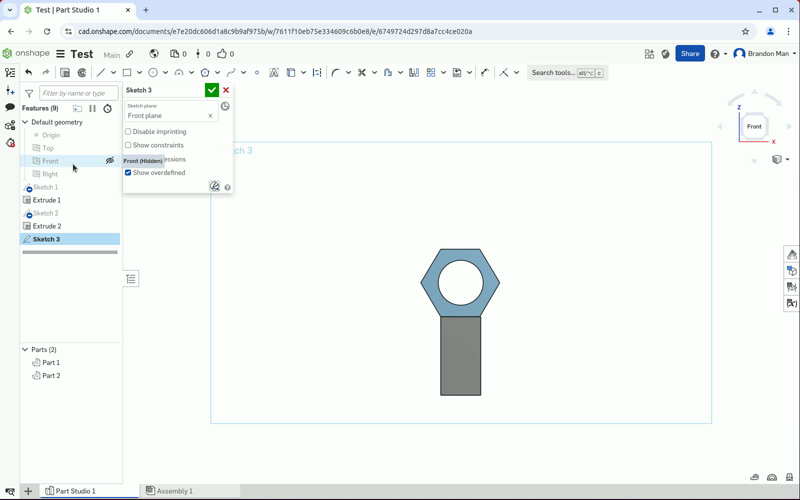
mouse_move(73, 352)
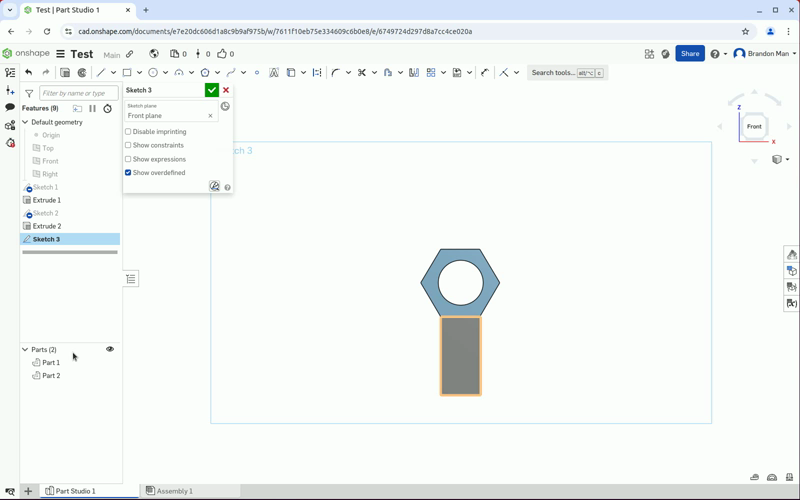
key(y)
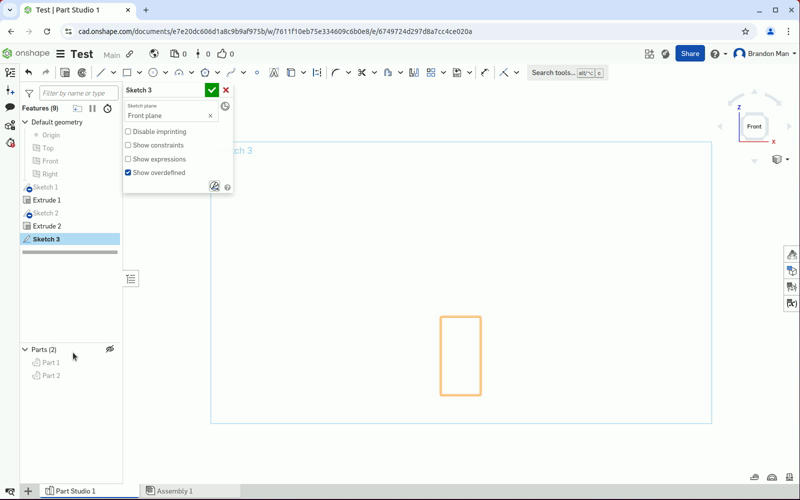
key(c)
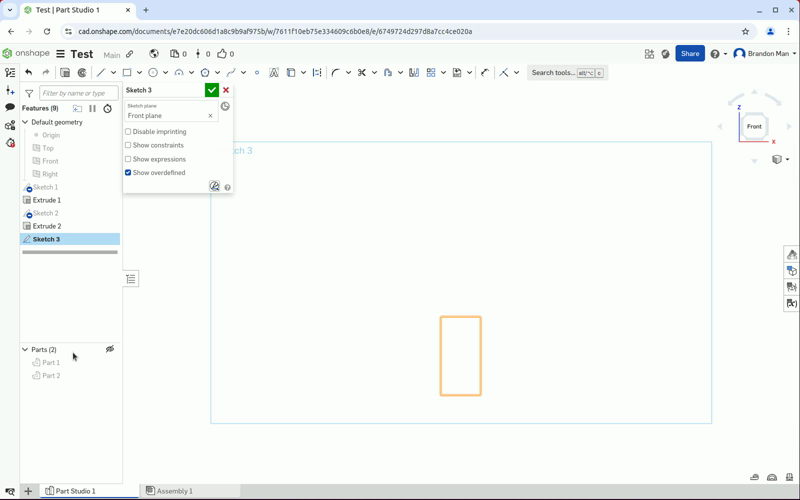
key_down(shift)
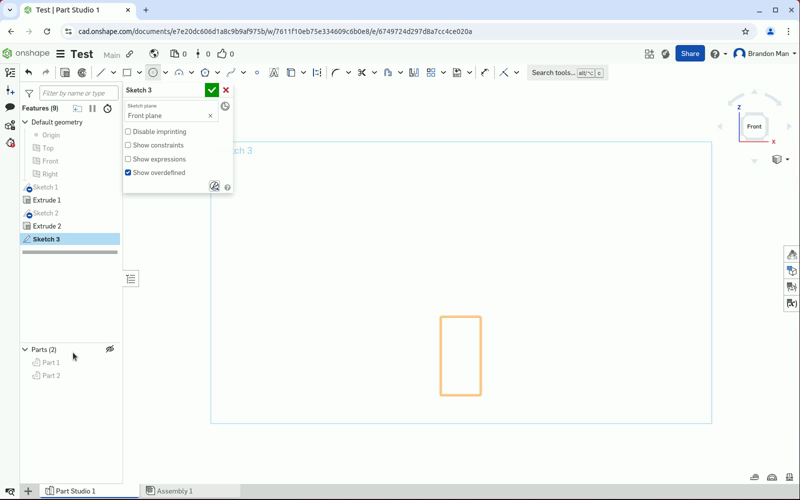
mouse_move(461, 282)
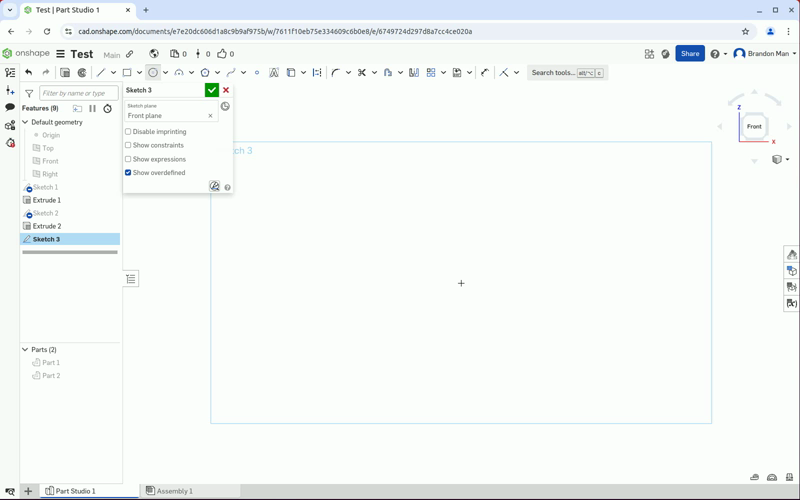
click(461, 282)
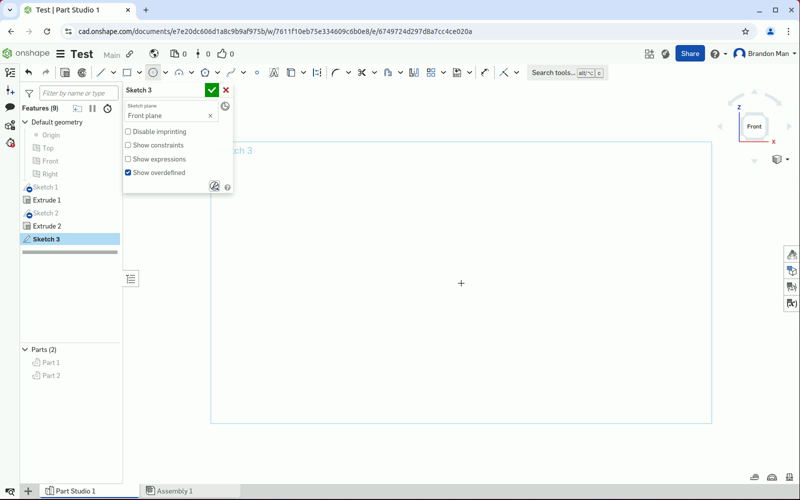
key_up(shift)
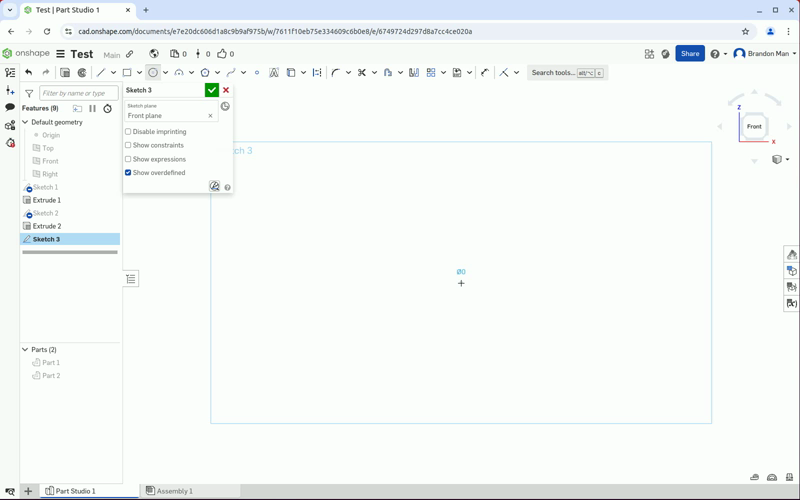
mouse_move(484, 282)
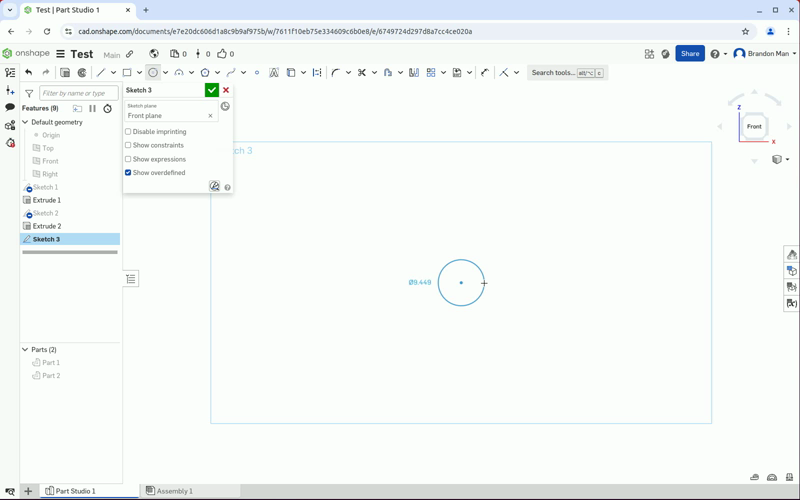
click(484, 282)
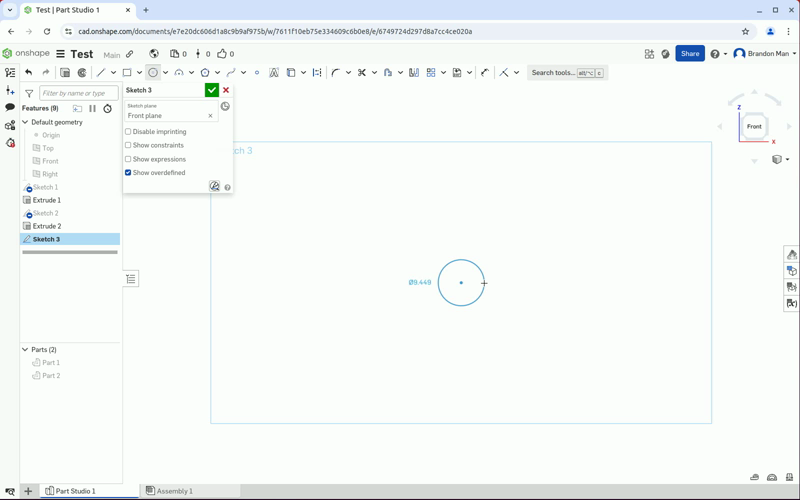
key(esc)
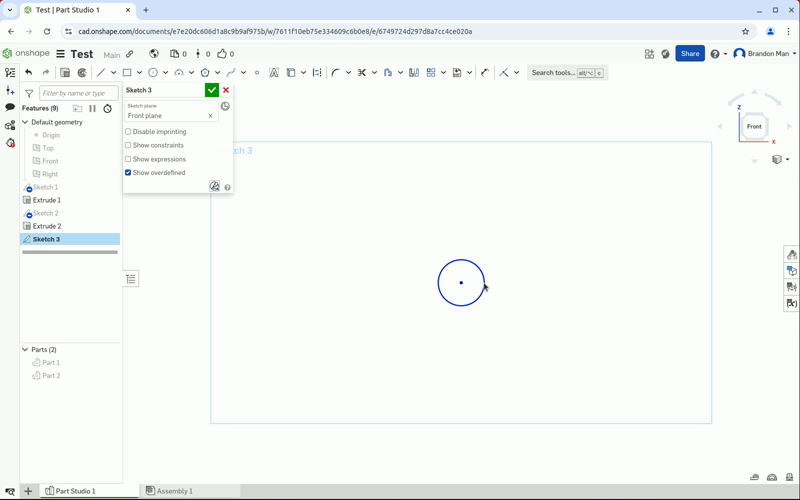
key(c)
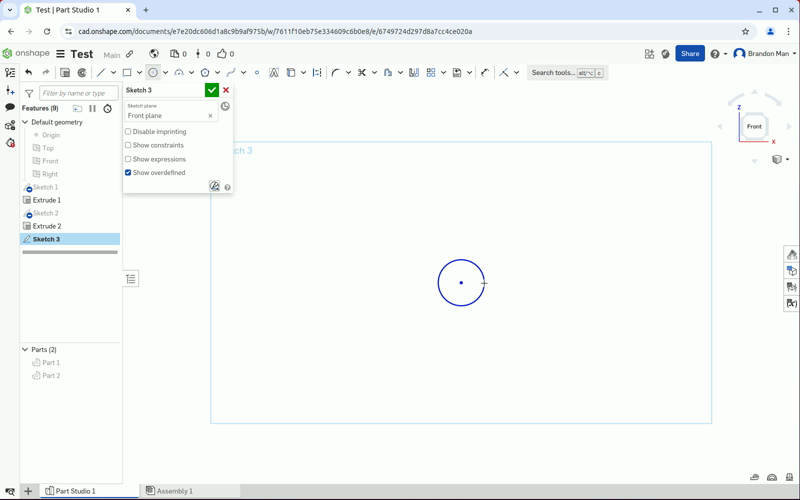
key_down(shift)
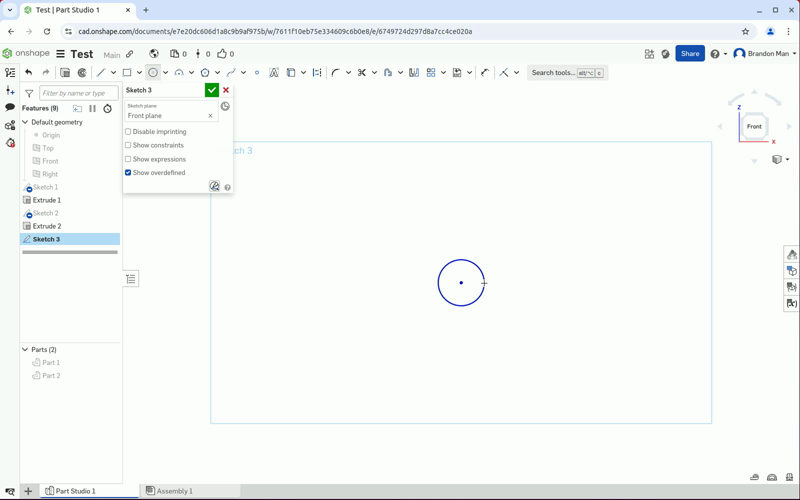
mouse_move(461, 282)
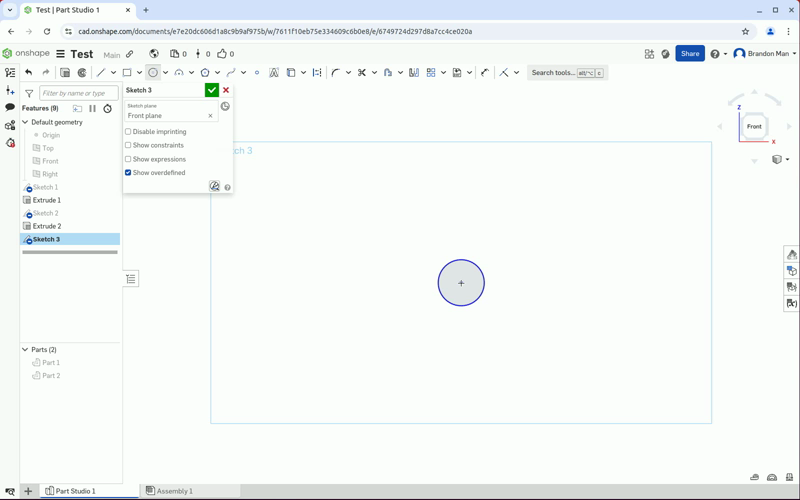
click(461, 282)
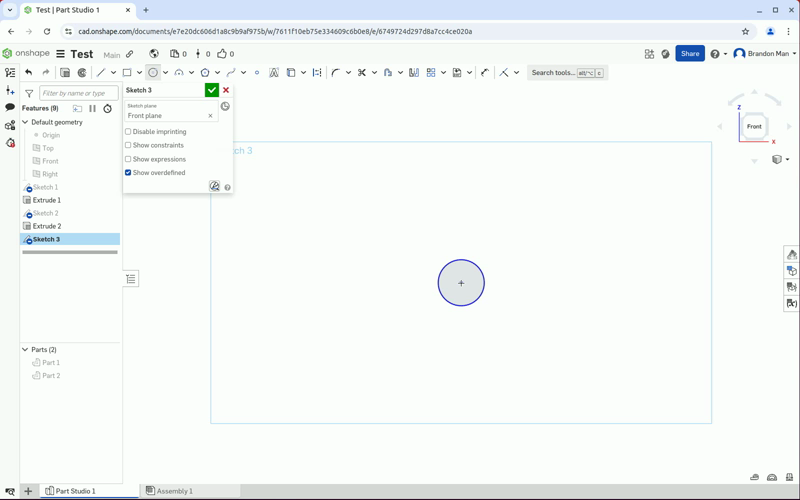
key_up(shift)
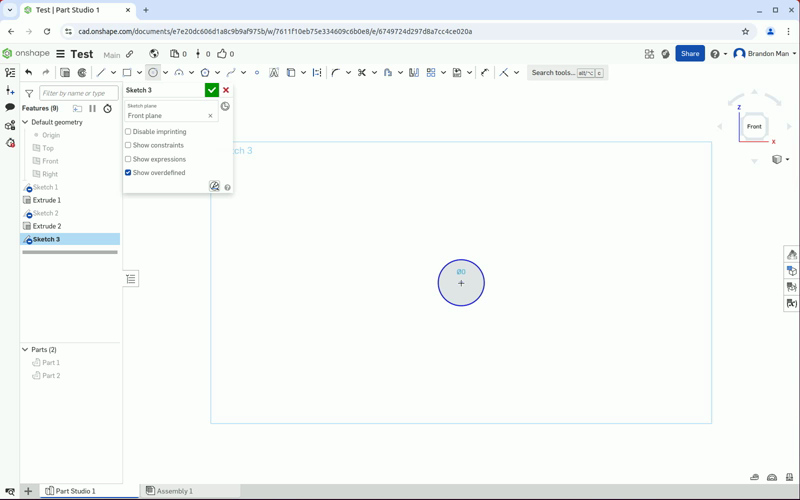
mouse_move(471, 282)
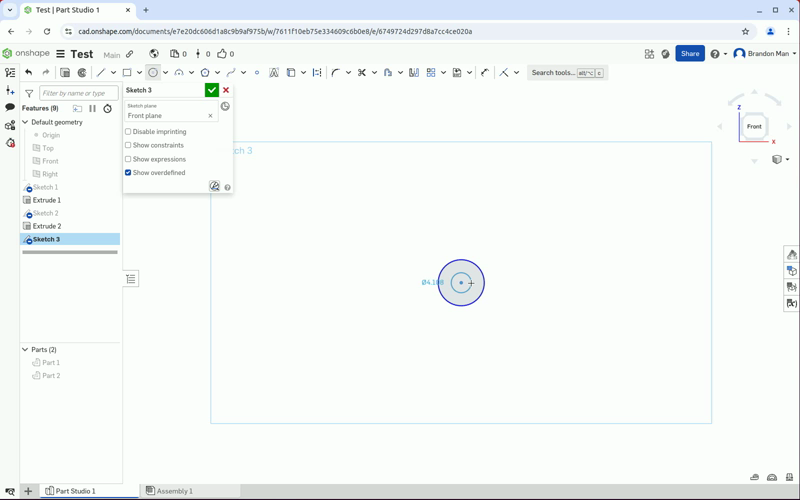
click(471, 282)
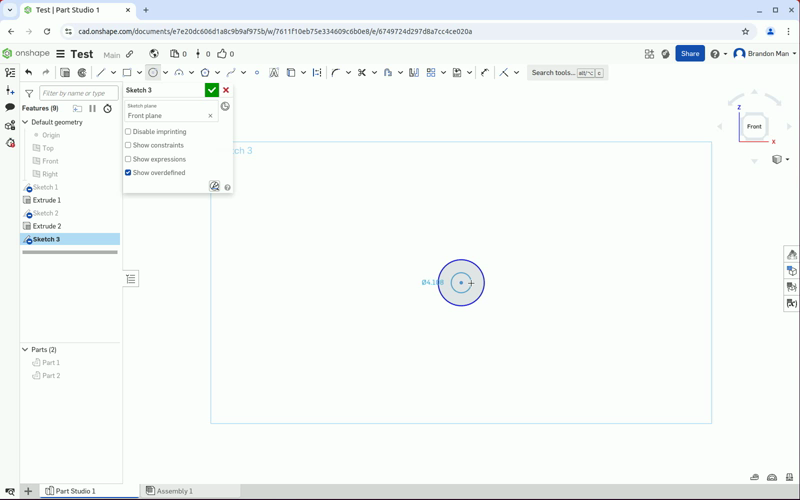
key(esc)
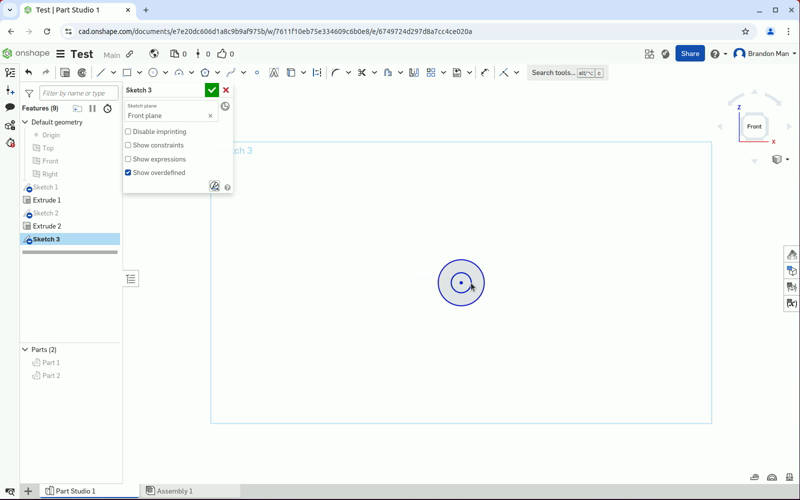
mouse_move(475, 290)
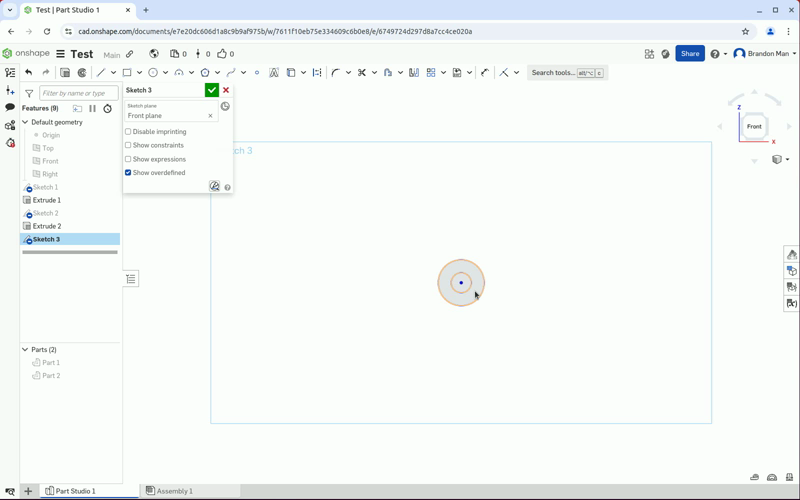
scroll(6)
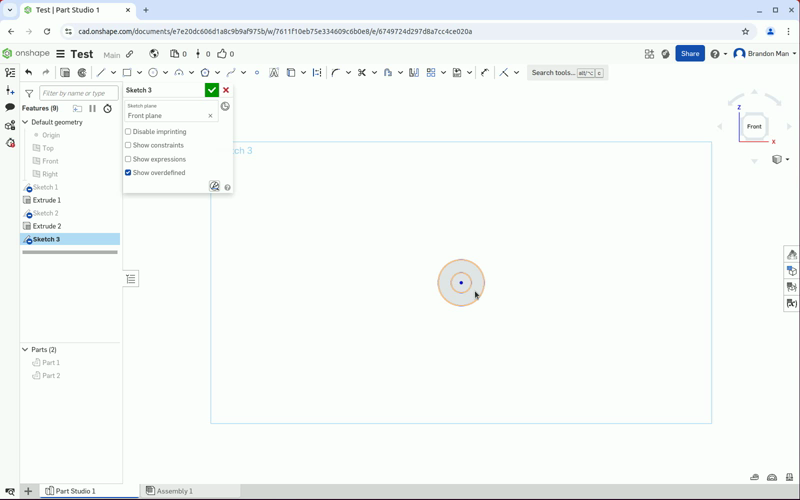
scroll(6)
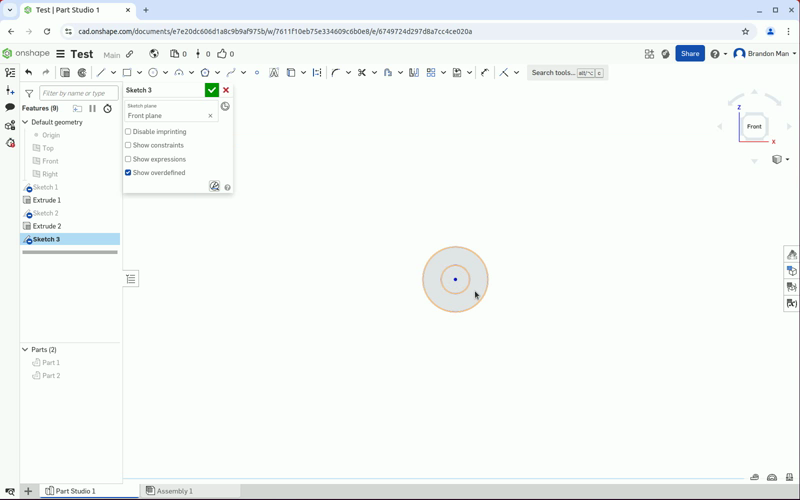
scroll(6)
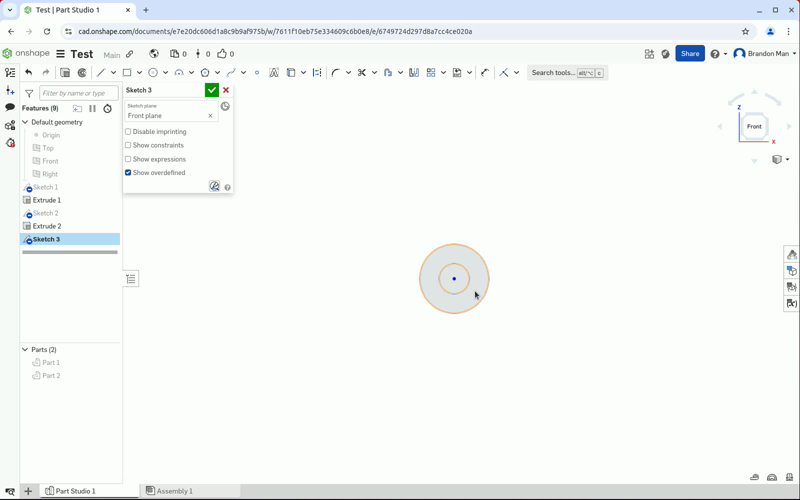
scroll(6)
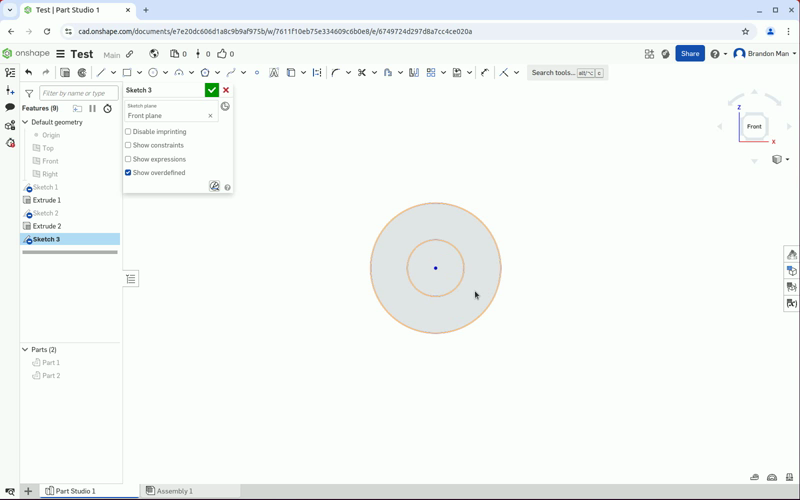
scroll(6)
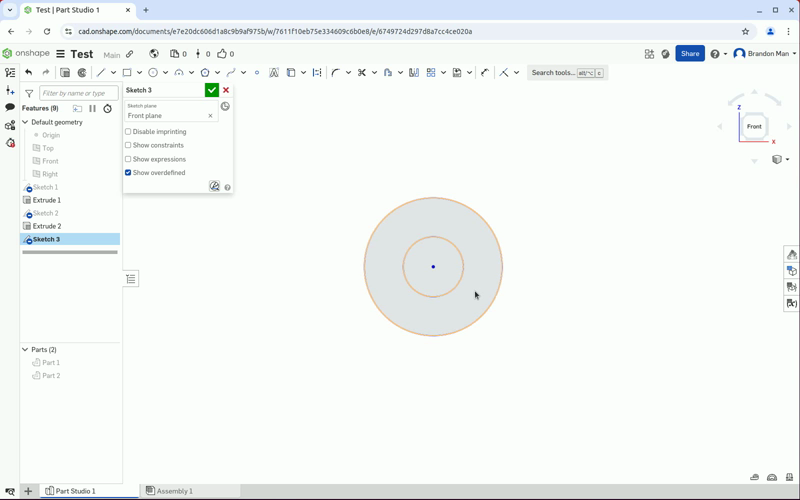
scroll(6)
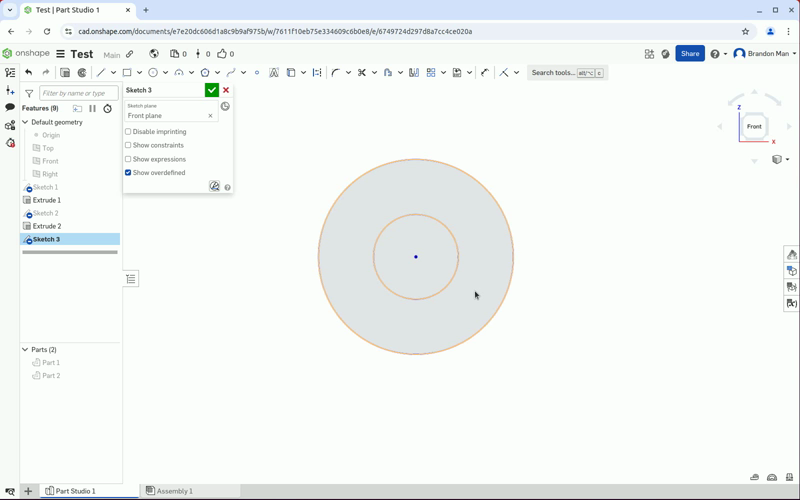
scroll(6)
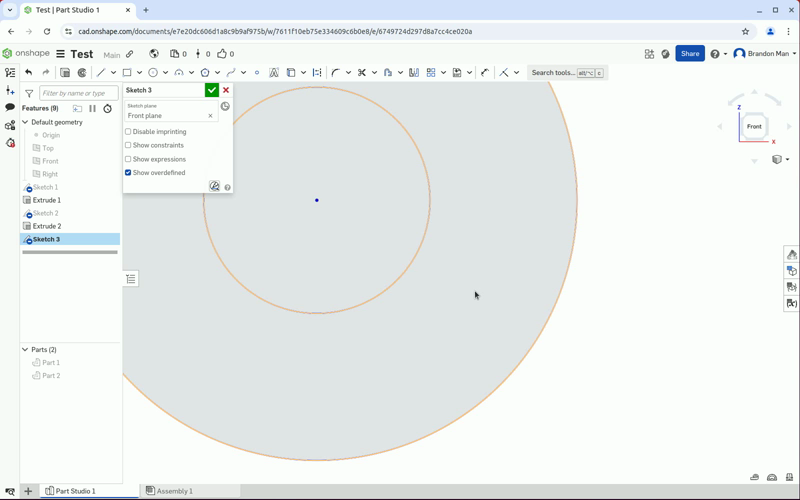
click(475, 290)
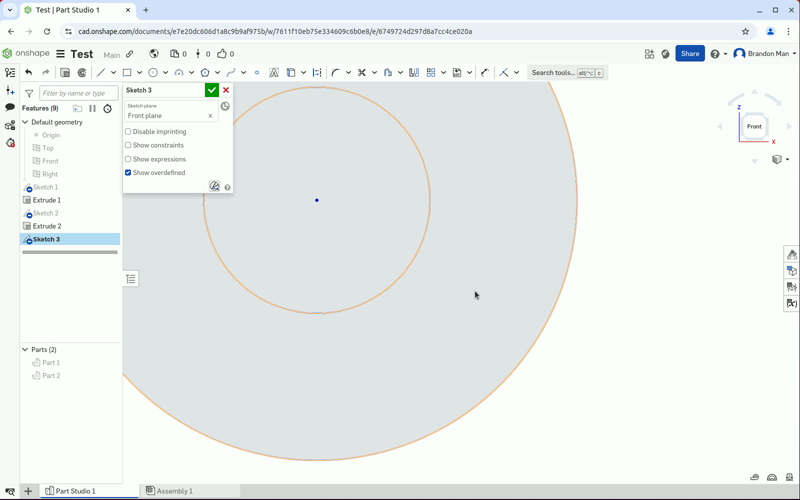
scroll(-6)
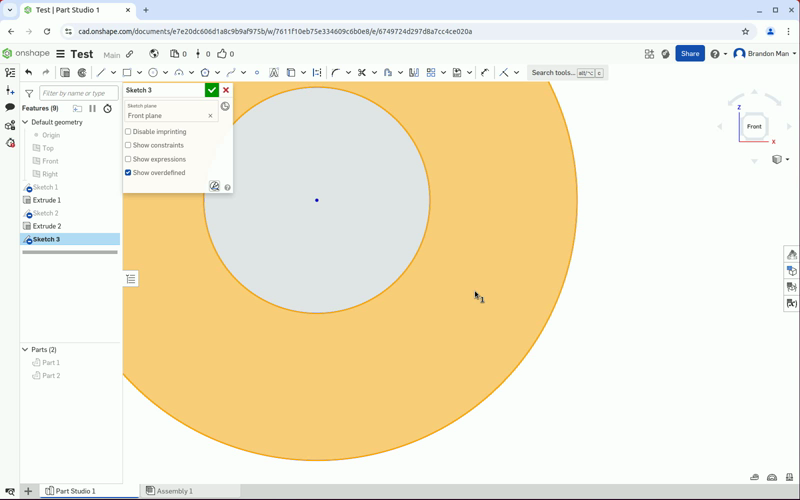
scroll(-6)
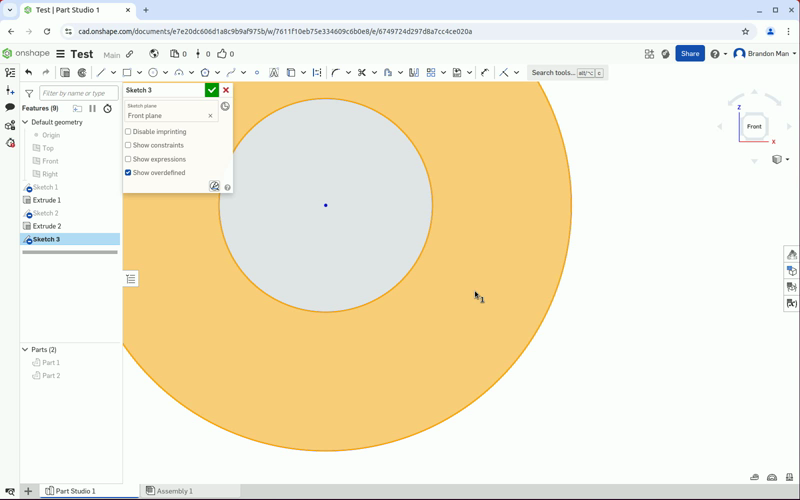
scroll(-6)
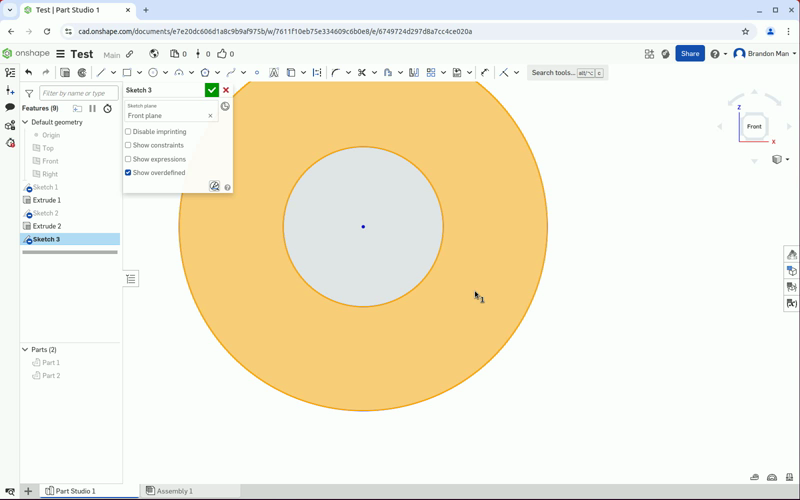
scroll(-6)
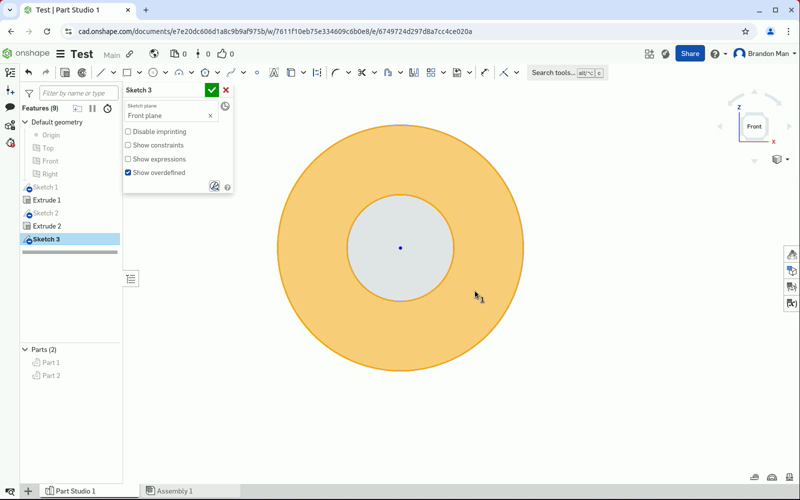
scroll(-6)
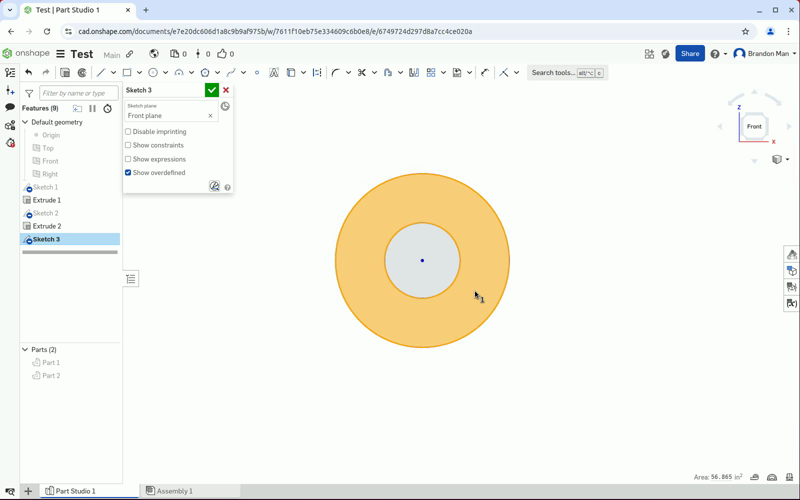
scroll(-6)
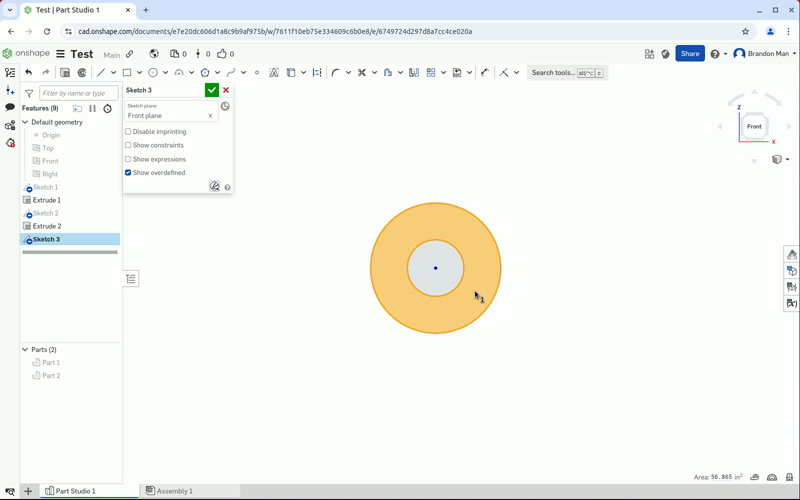
scroll(-6)
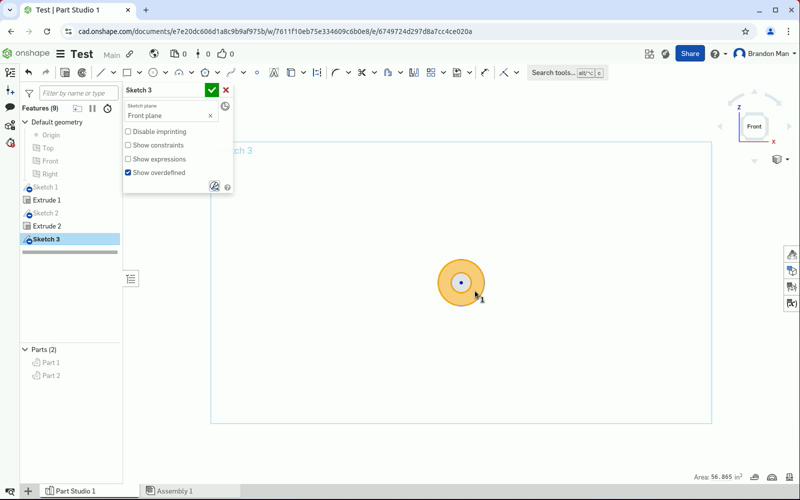
mouse_move(73, 352)
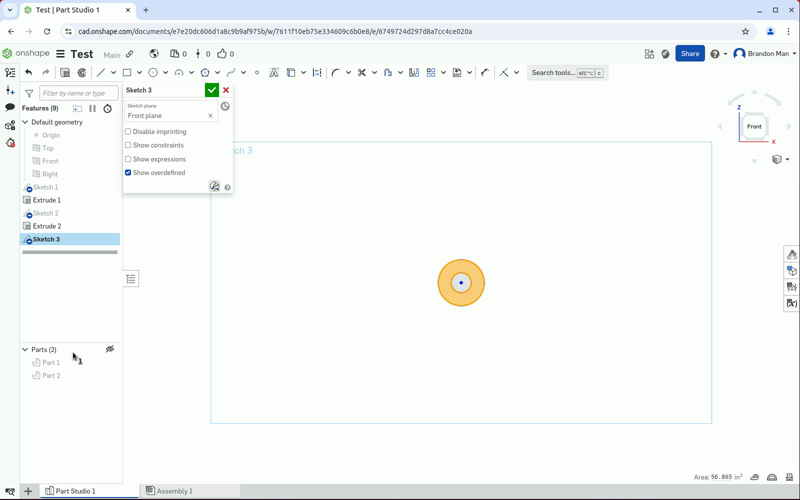
key(shift+y)
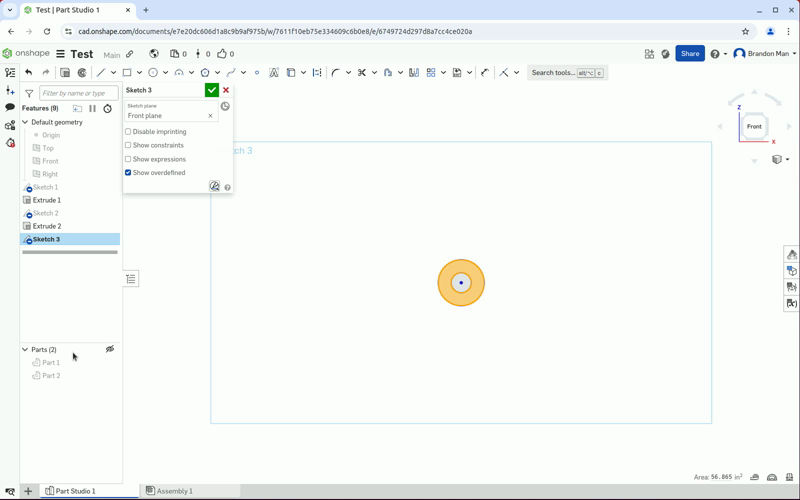
key(shift+e)
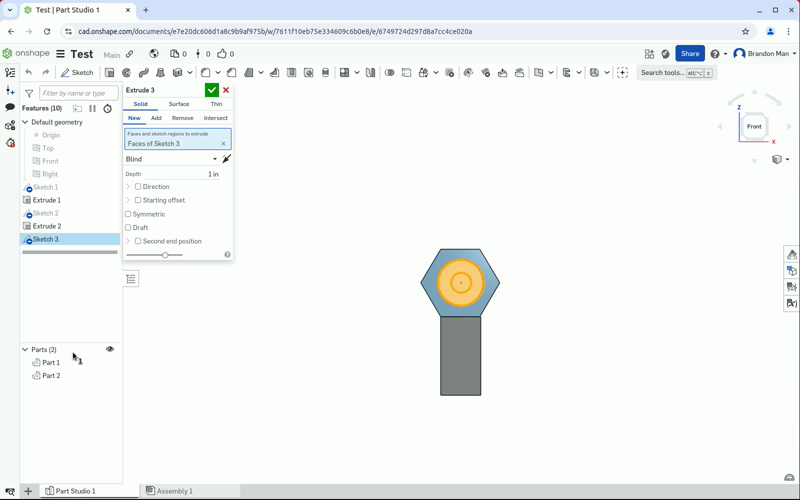
mouse_move(143, 106)
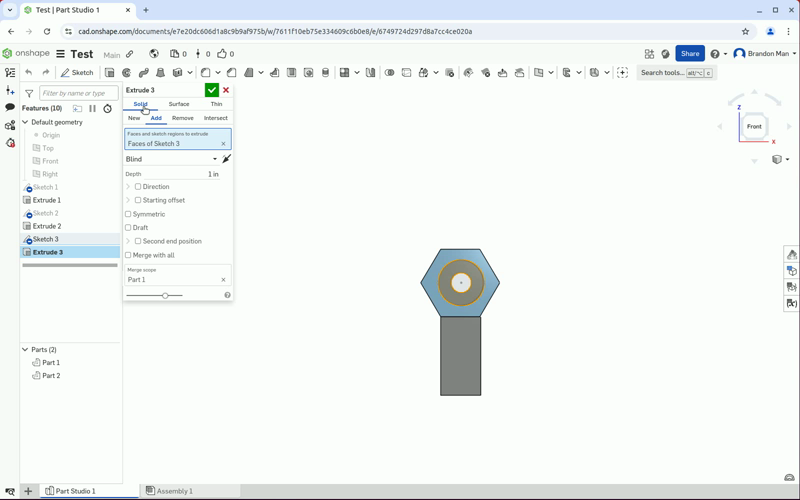
click(143, 106)
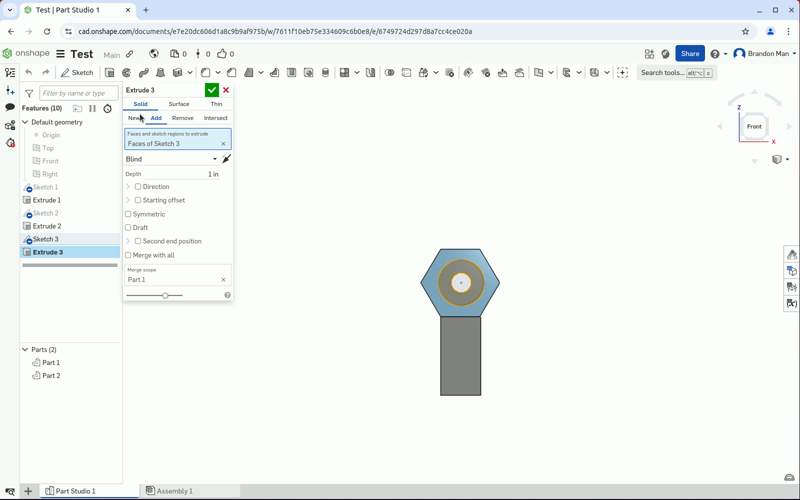
mouse_move(137, 120)
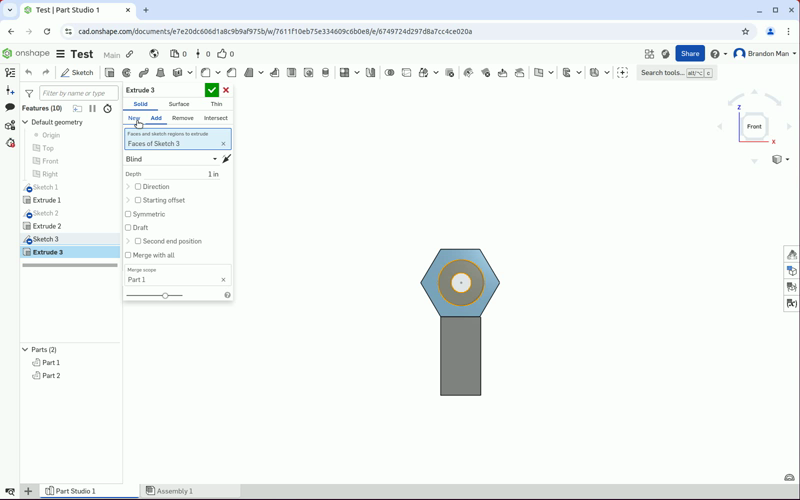
click(137, 120)
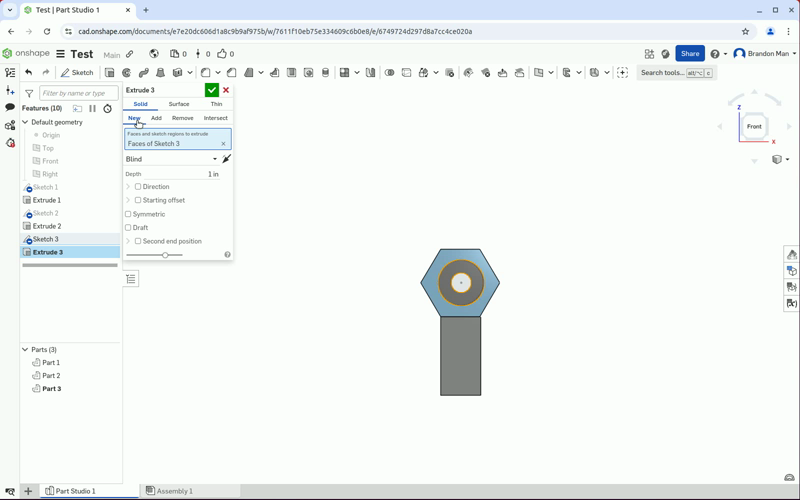
key(tab, 4)
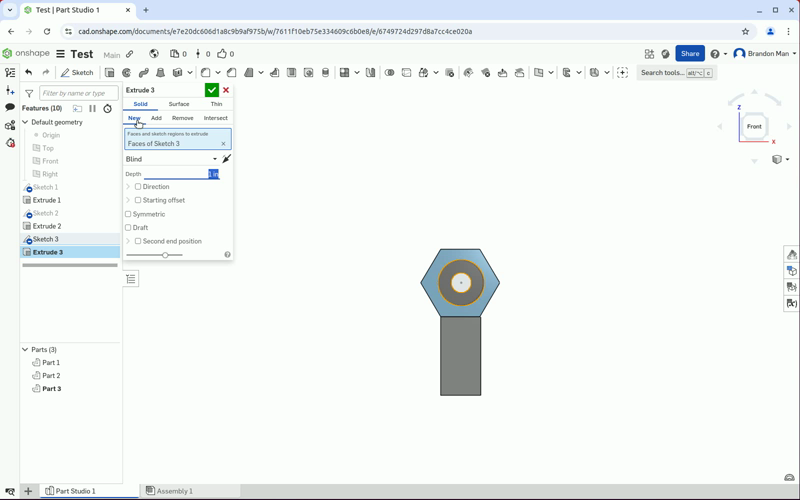
text(1.926)
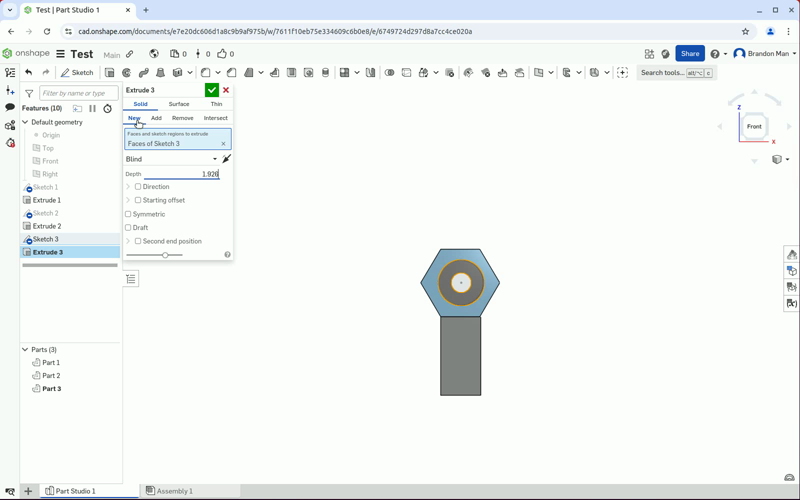
key(tab, 3)
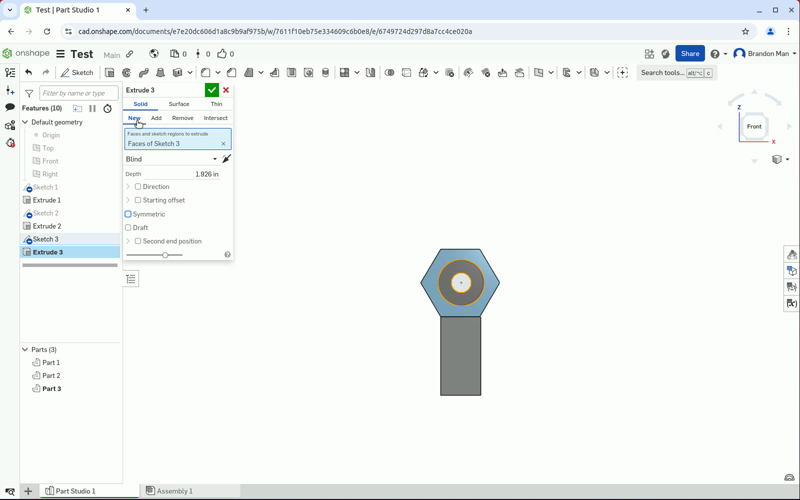
key(space)
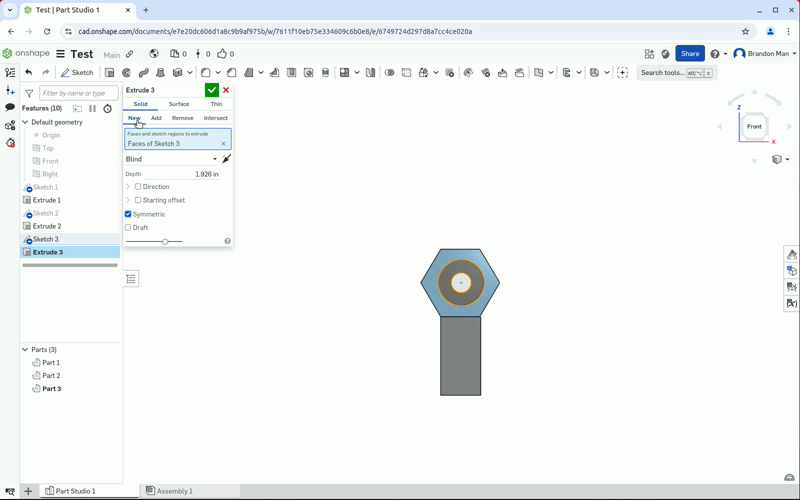
key(enter)
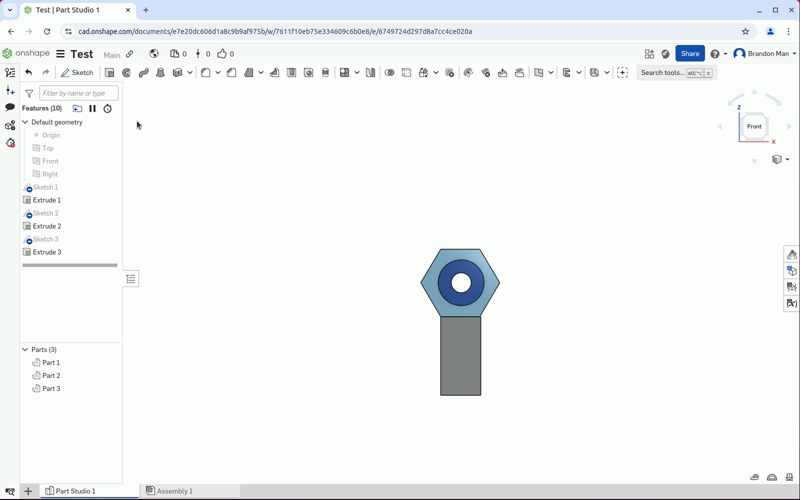
key(shift+h)
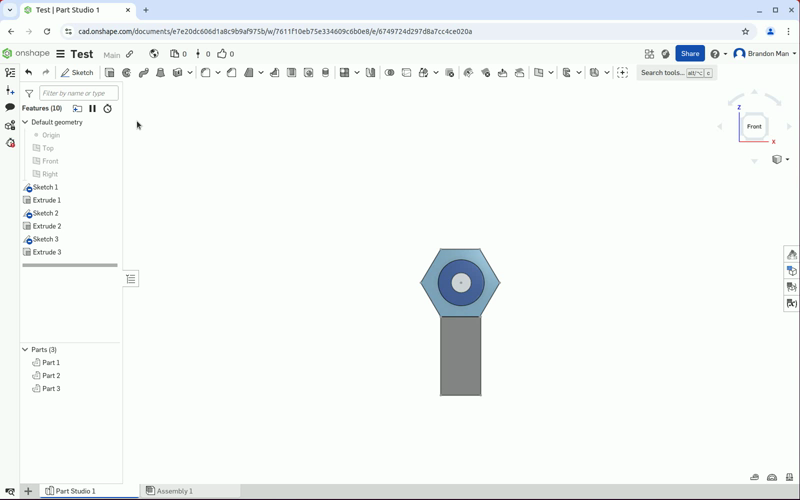
key(shift+h)
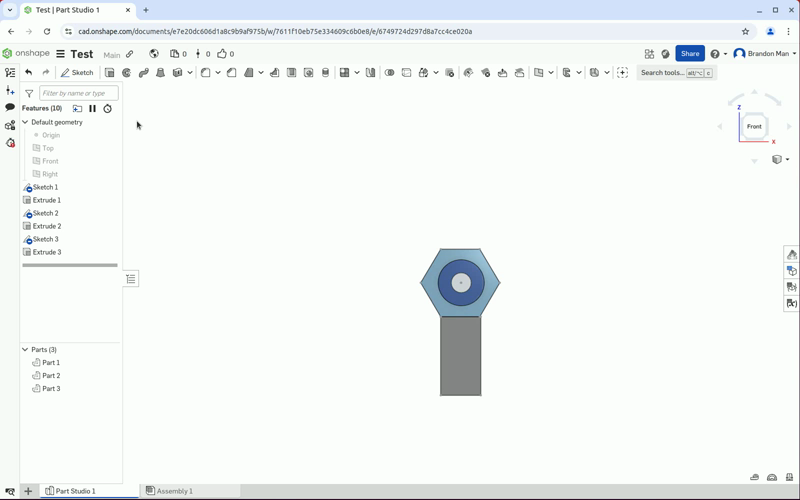
key(shift+7)
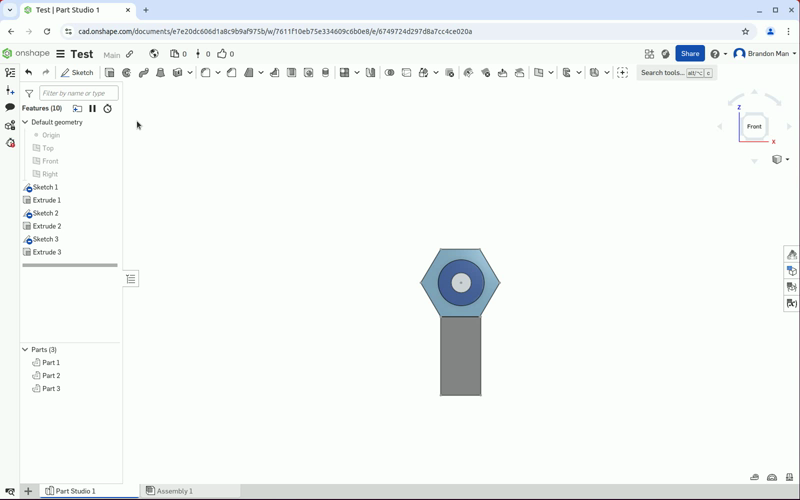
key(left, 2)
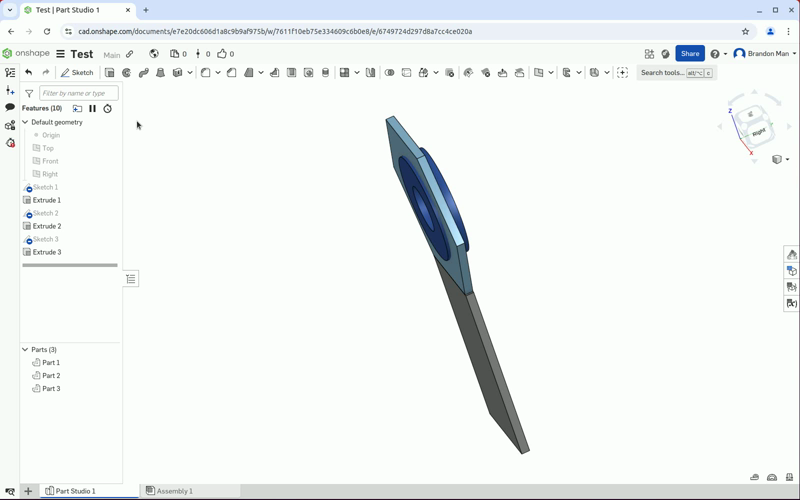
key(down, 2)
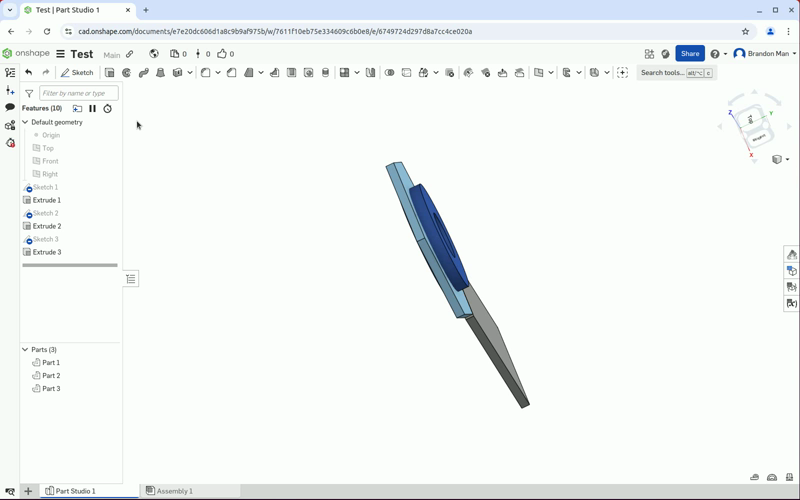
key(up, 2)
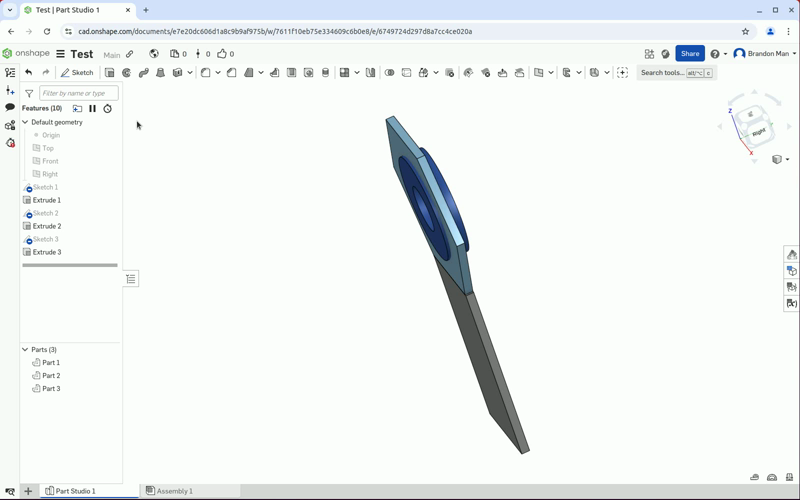
key(right, 2)
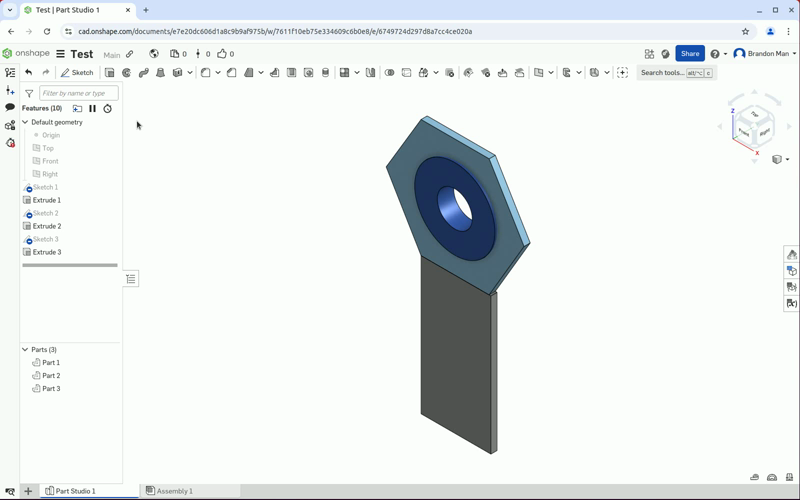
mouse_move(73, 189)
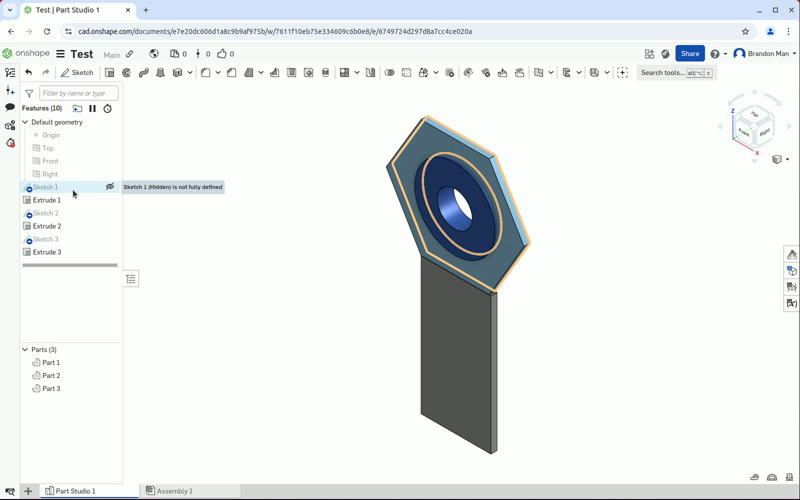
click(73, 189)